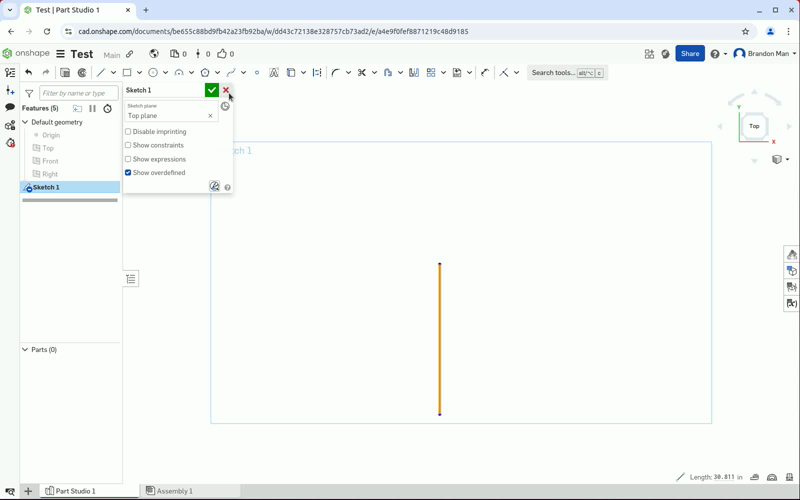
key(shift+h)
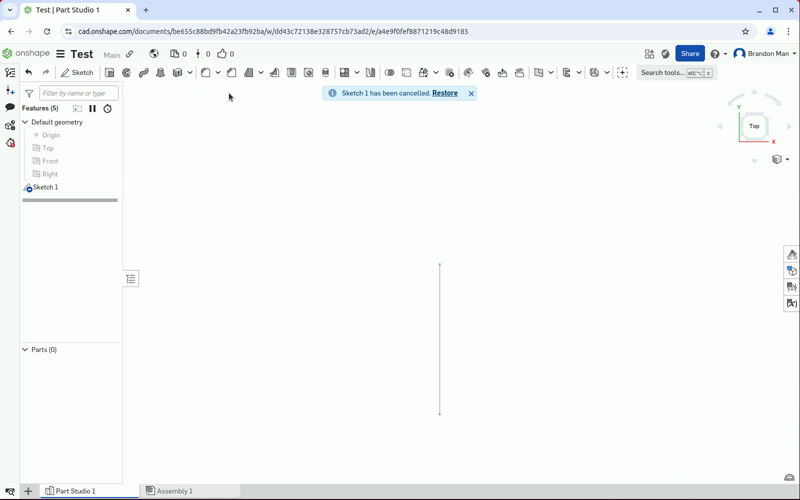
key(shift+s)
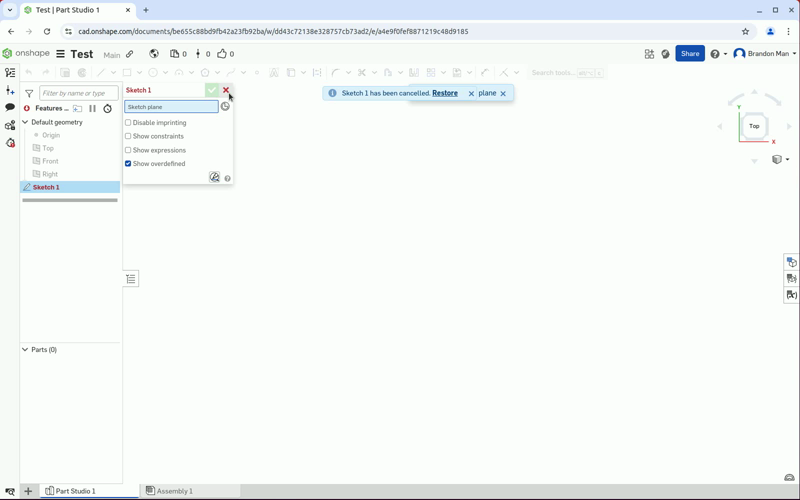
mouse_move(73, 150)
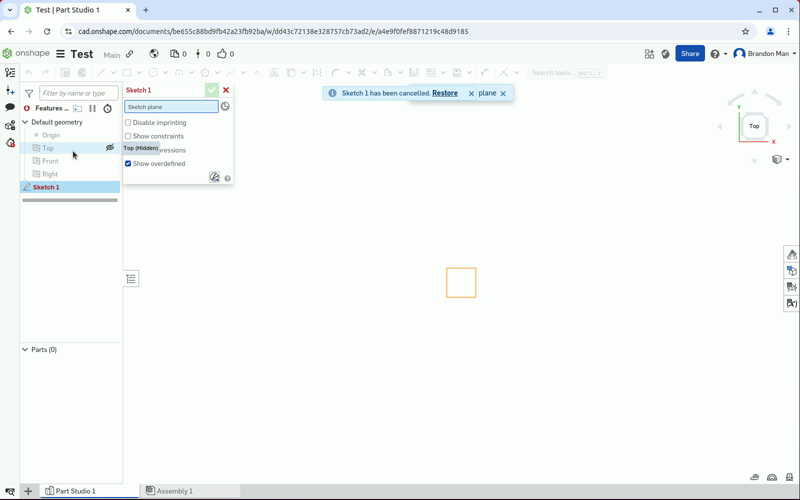
click(73, 150)
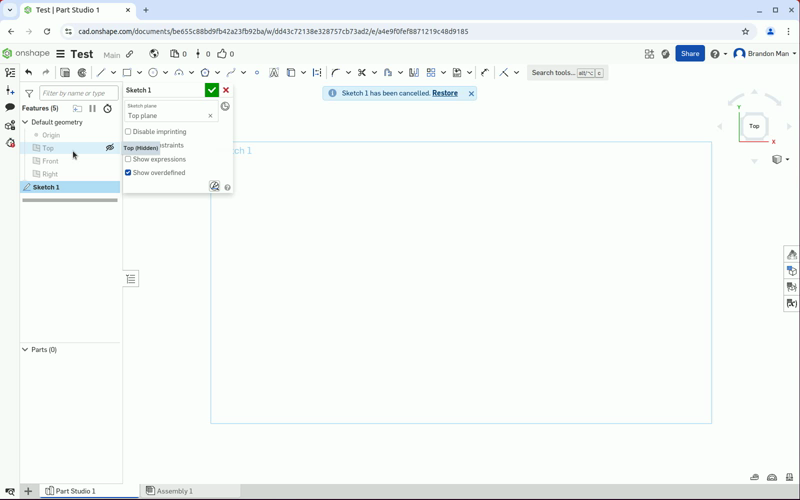
mouse_move(73, 352)
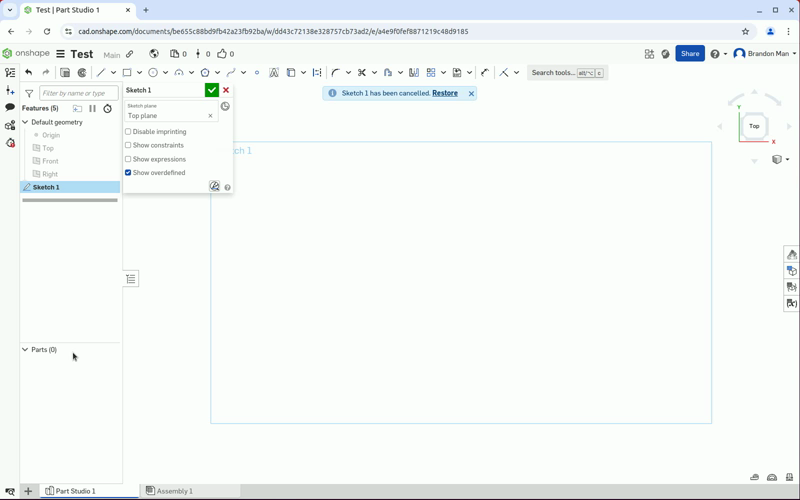
key(y)
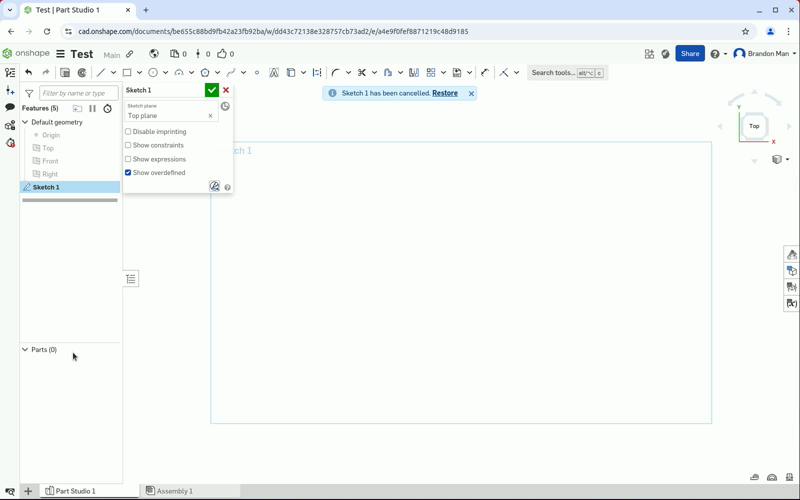
key(l)
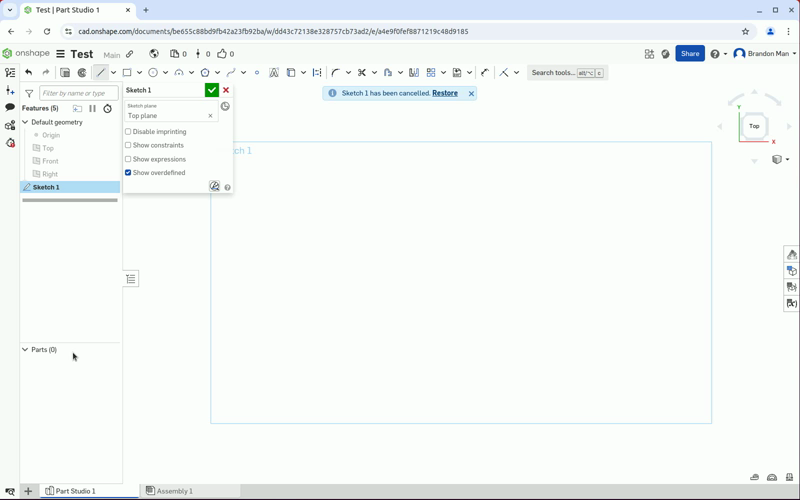
key_down(shift)
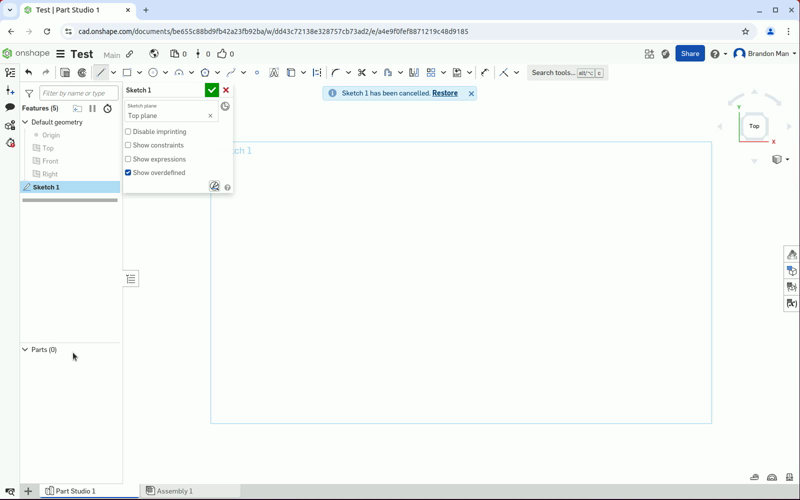
mouse_move(460, 282)
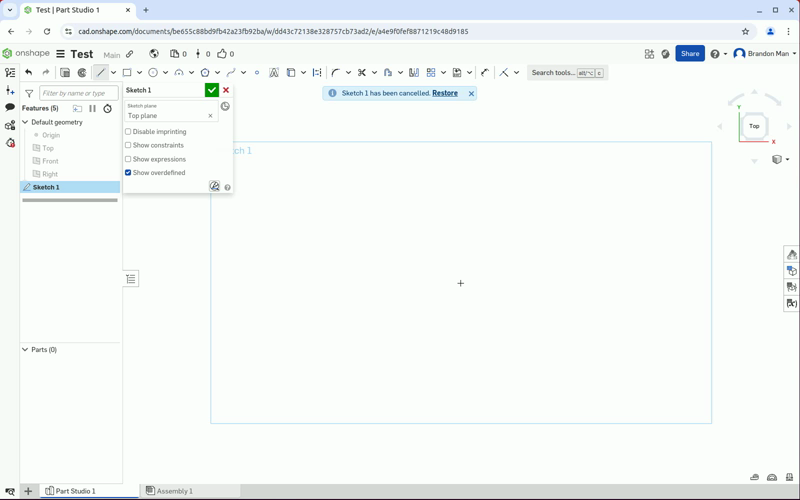
click(460, 282)
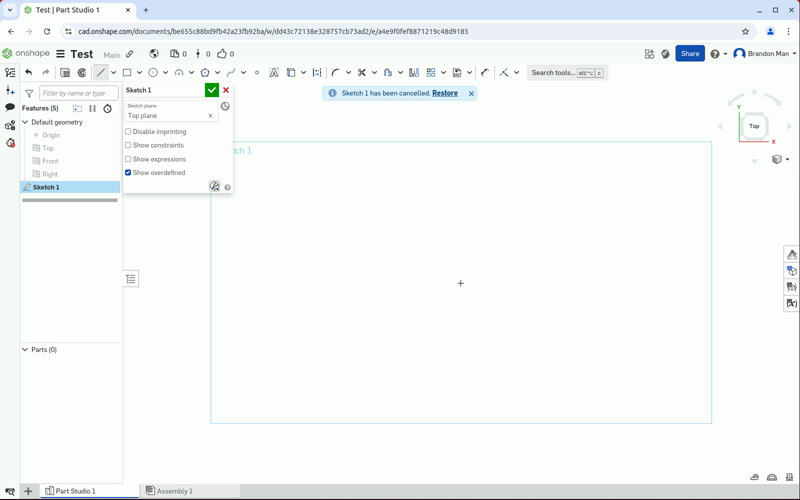
key_up(shift)
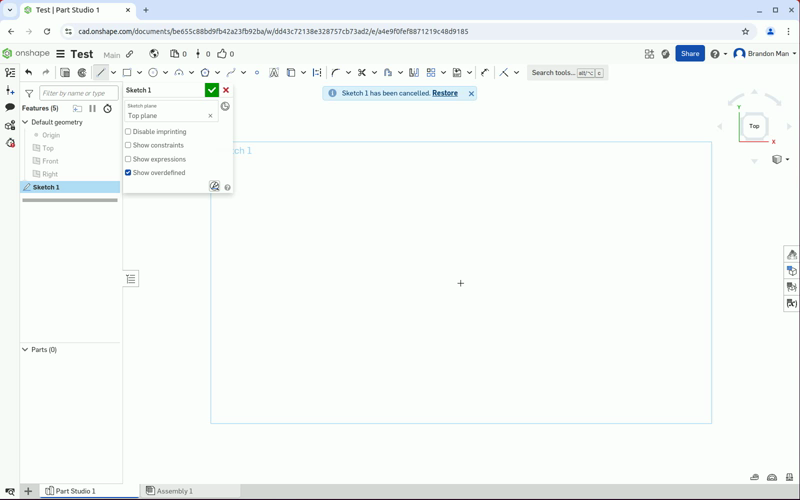
key_down(shift)
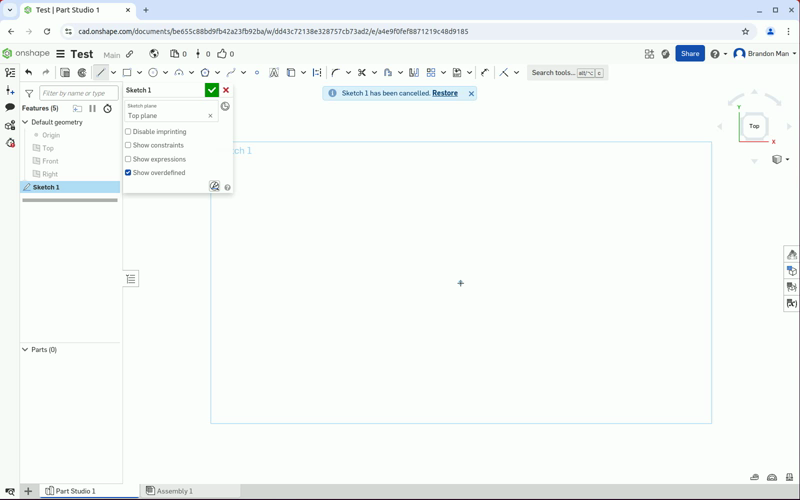
mouse_move(573, 282)
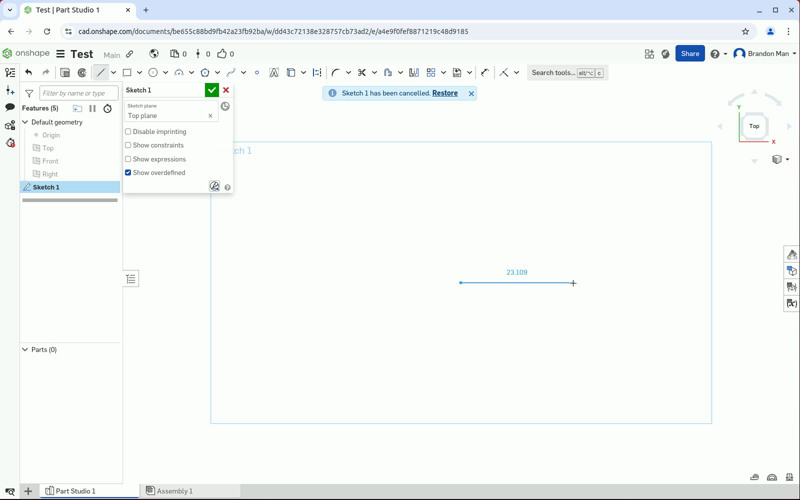
click(573, 282)
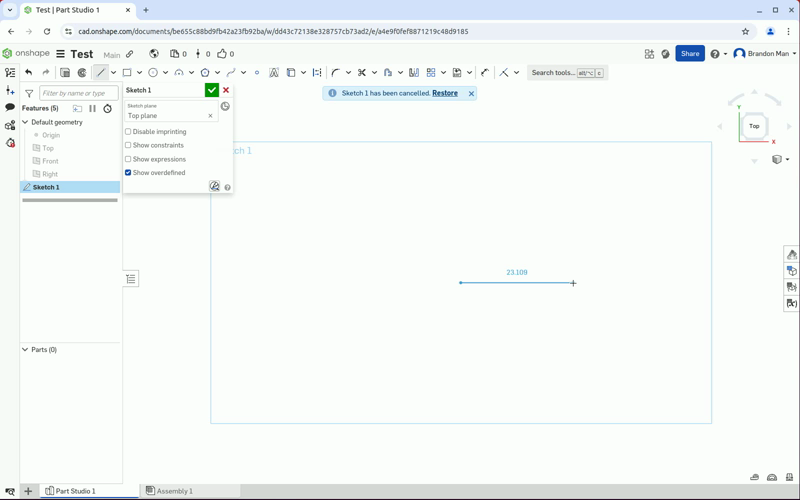
key_up(shift)
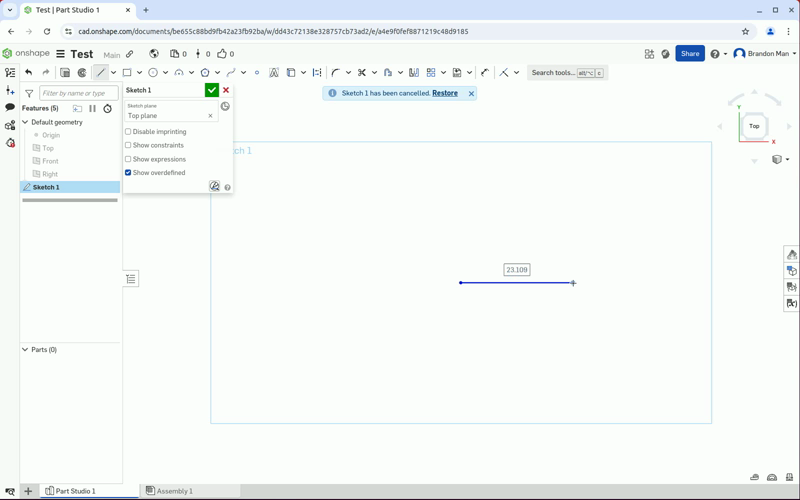
key_down(shift)
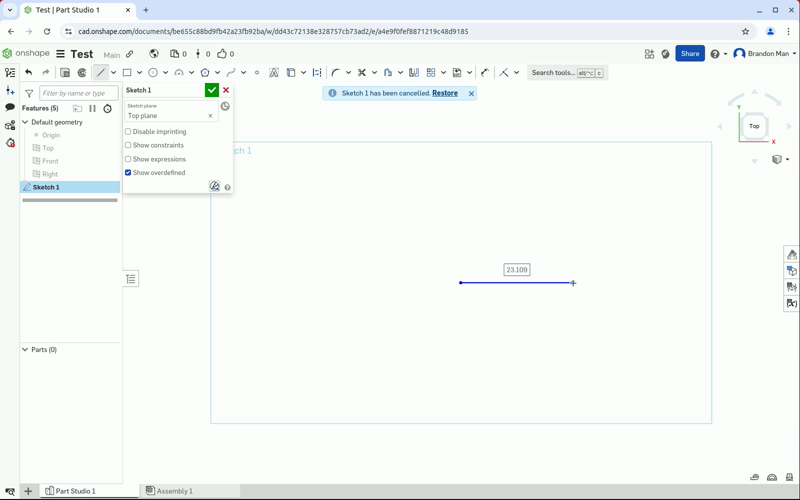
mouse_move(573, 170)
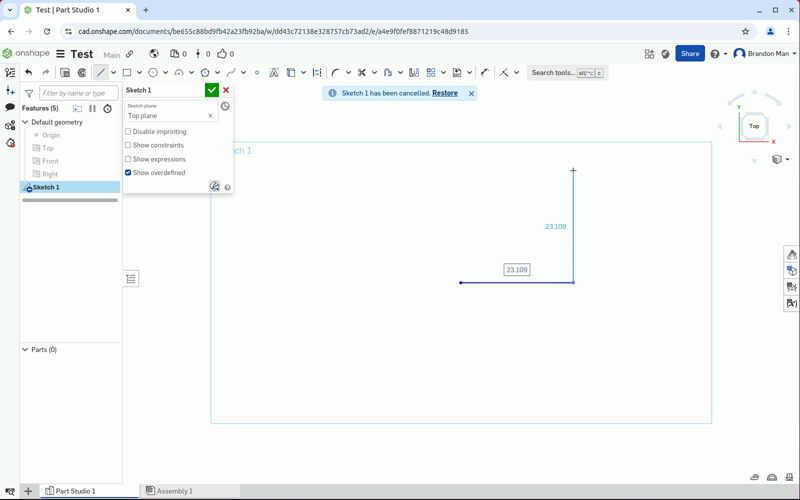
click(573, 170)
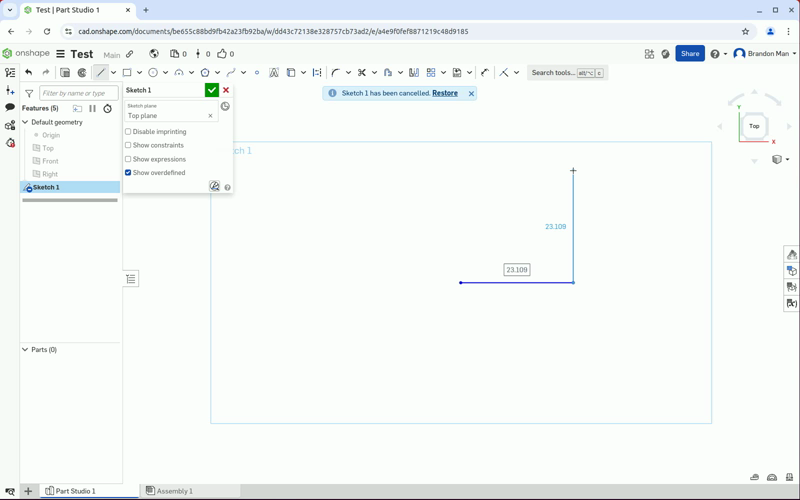
key_up(shift)
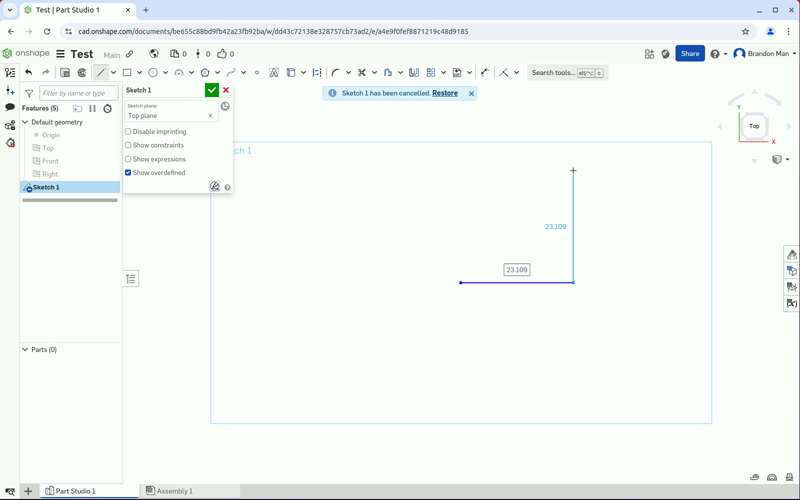
key_down(shift)
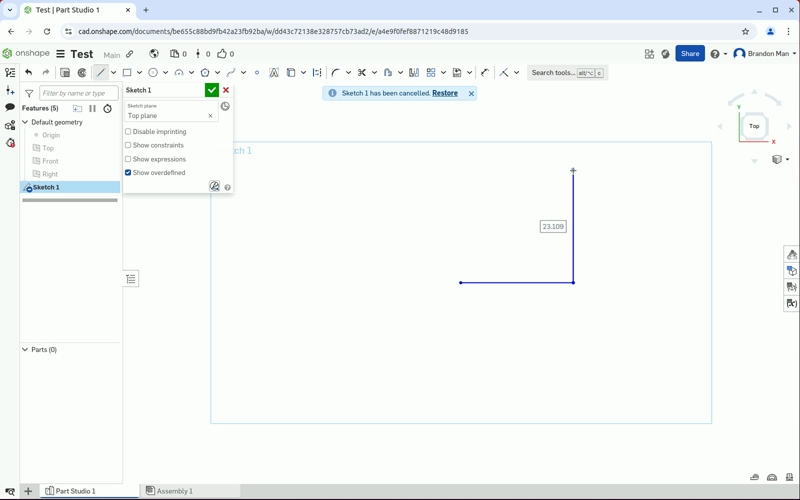
mouse_move(460, 170)
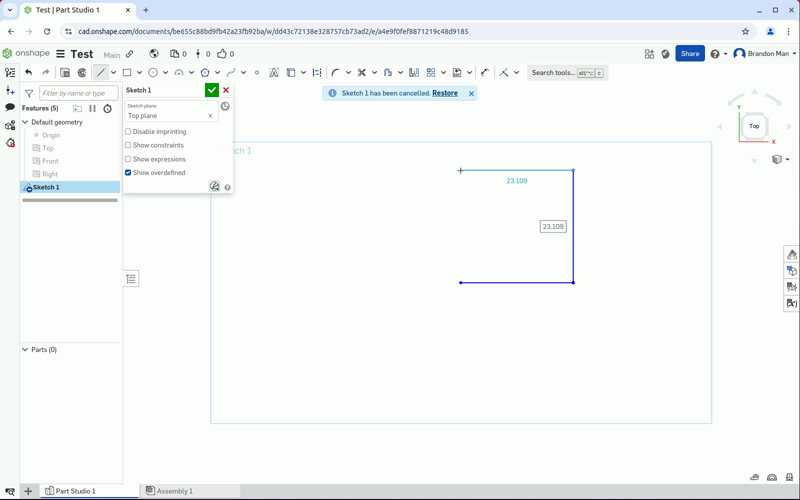
click(460, 170)
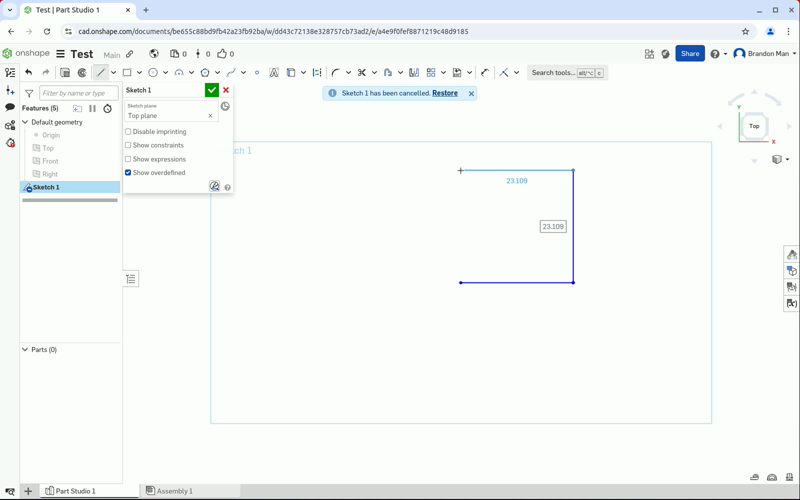
key_up(shift)
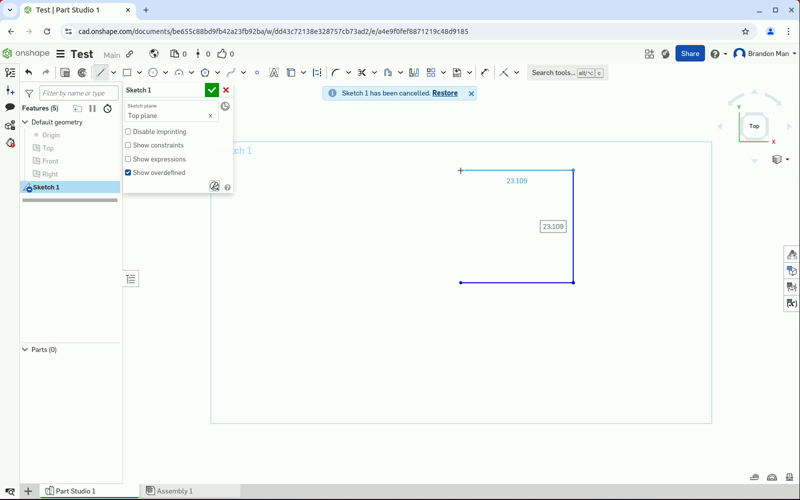
key_down(shift)
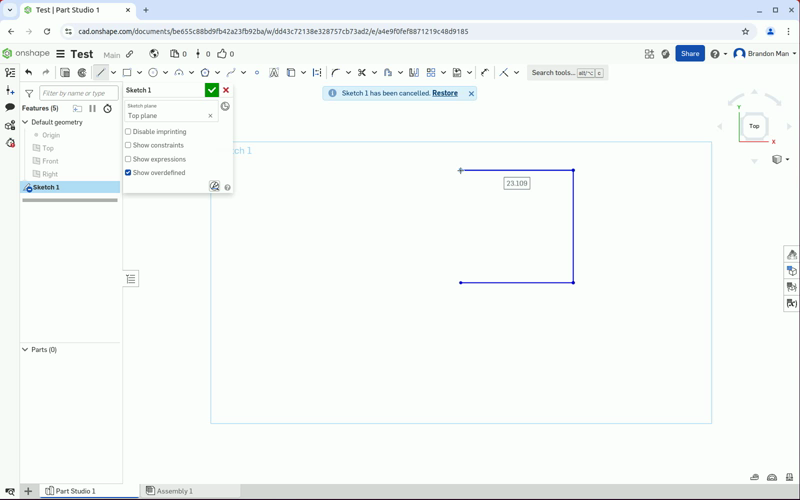
mouse_move(460, 282)
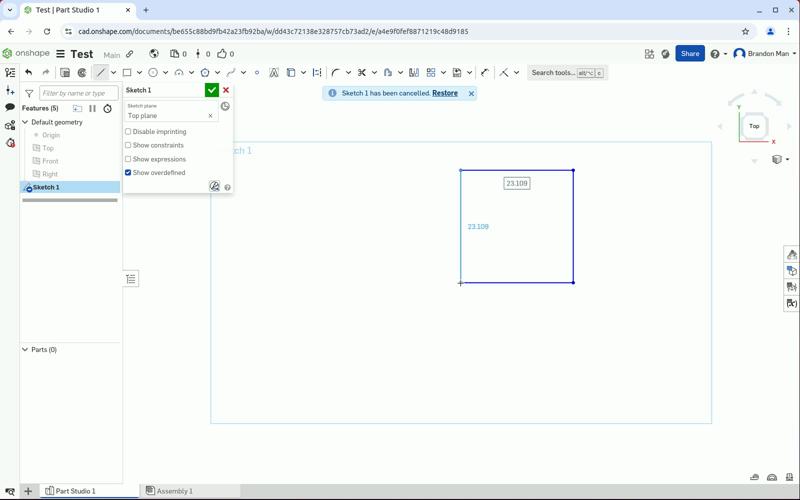
key_up(shift)
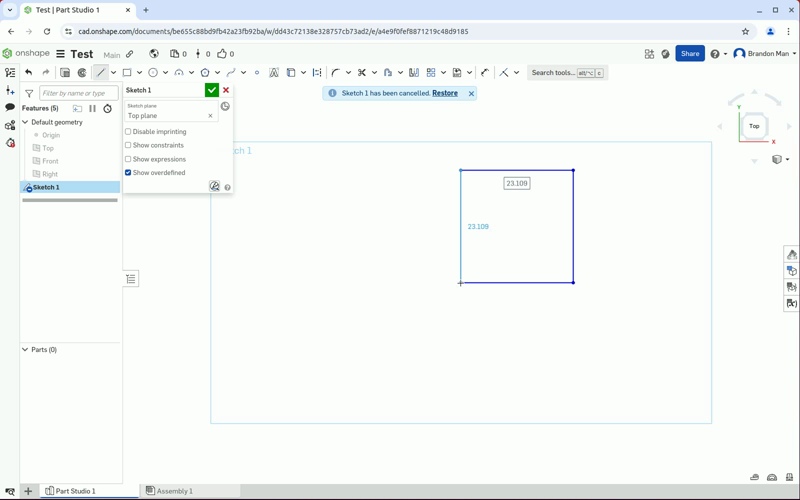
click(460, 282)
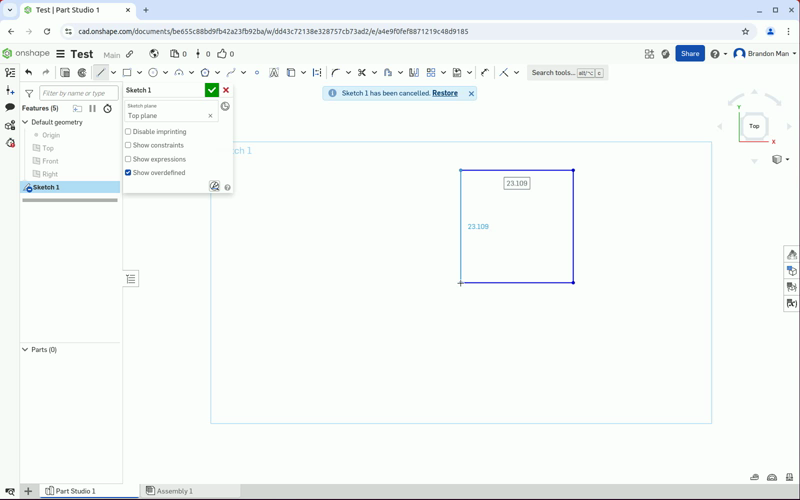
key(esc)
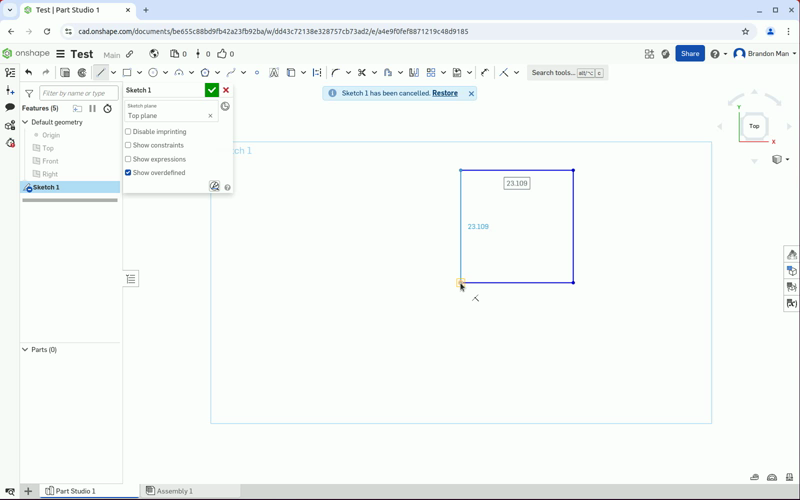
mouse_move(501, 208)
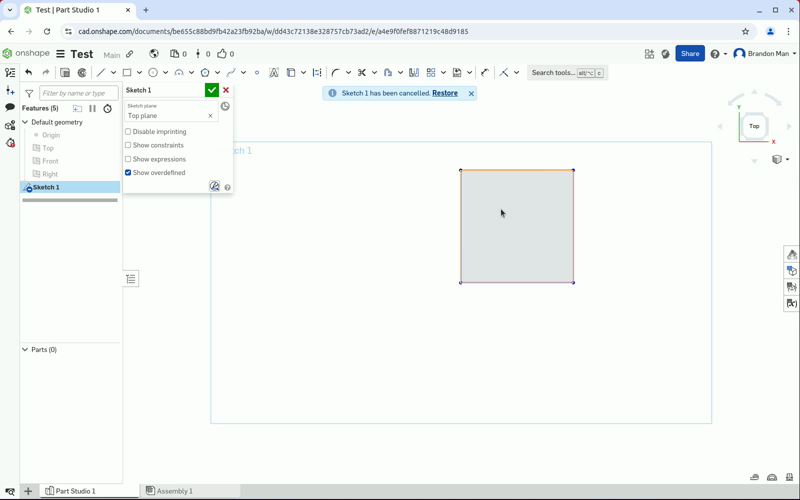
click(501, 208)
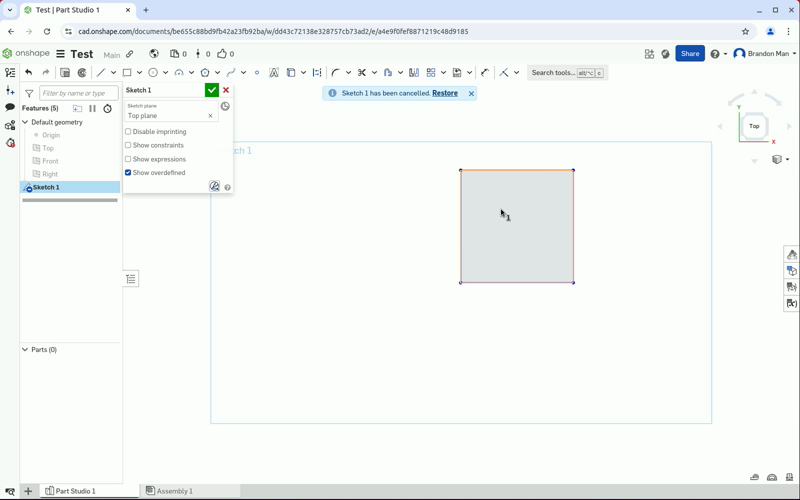
mouse_move(73, 352)
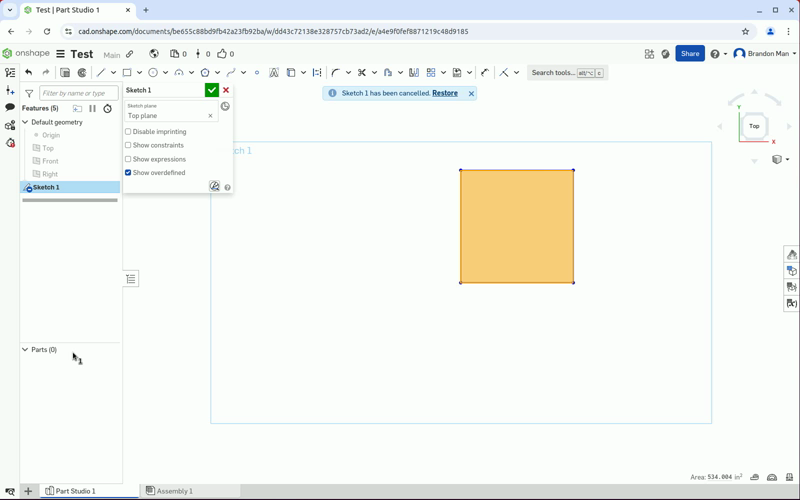
key(shift+y)
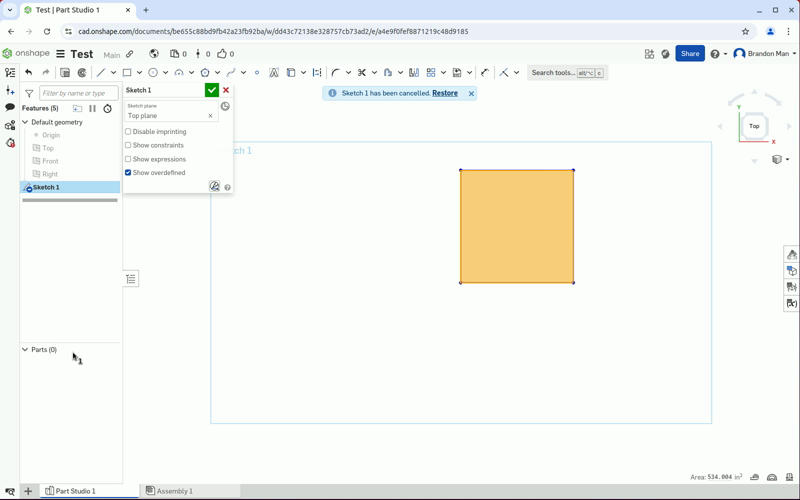
key(shift+e)
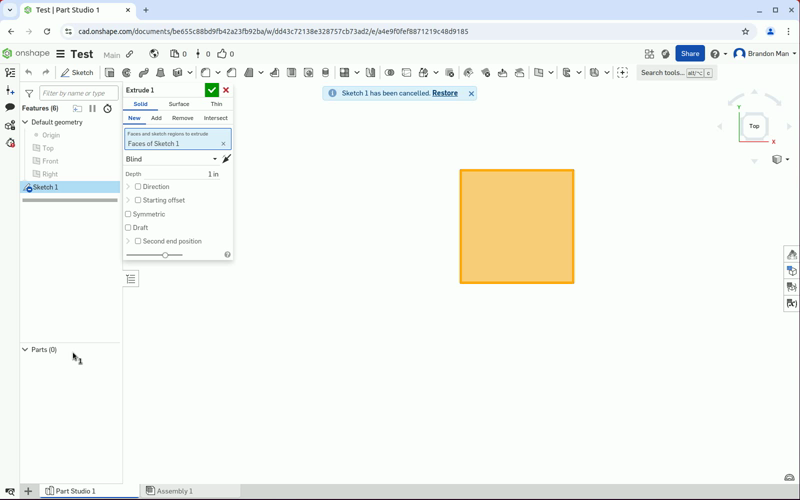
mouse_move(143, 106)
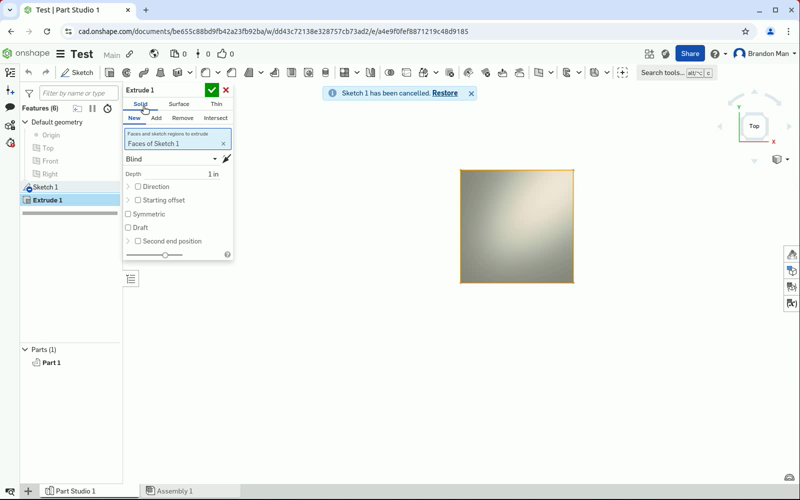
click(143, 106)
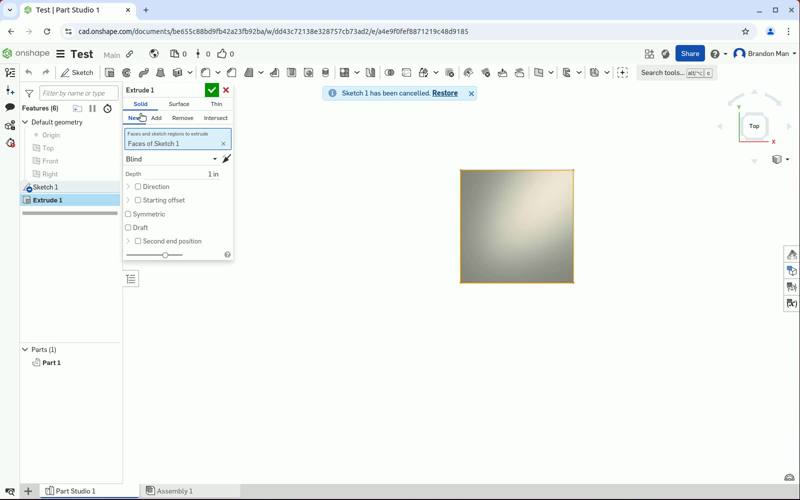
mouse_move(137, 120)
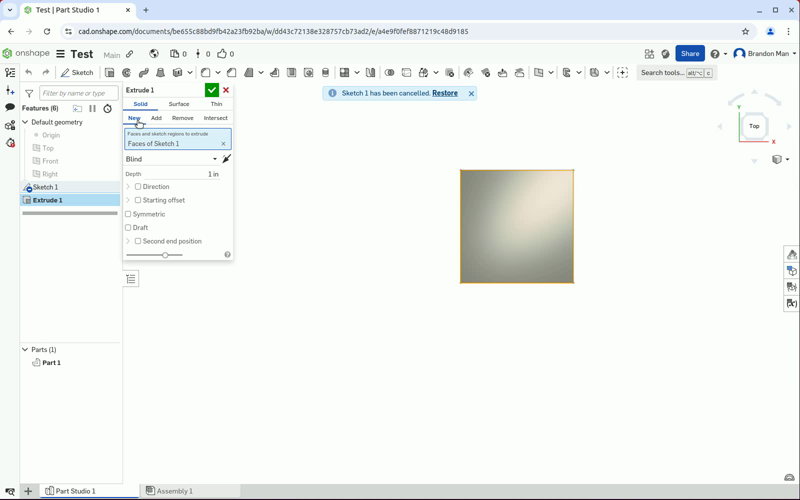
click(137, 120)
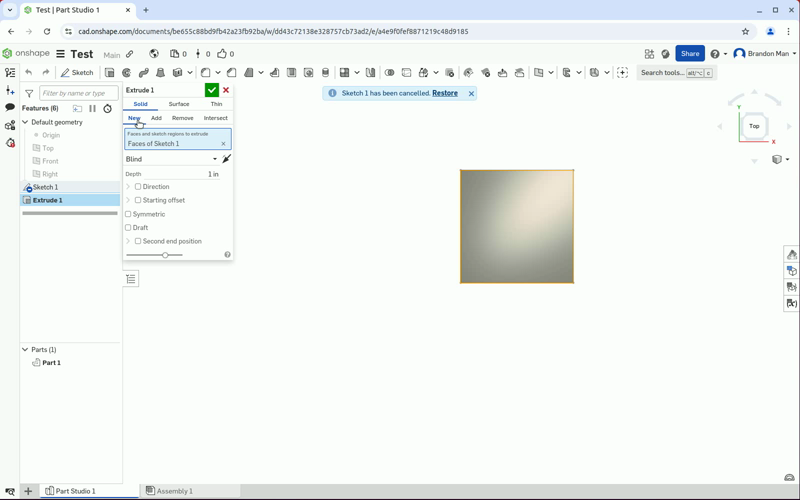
key(tab, 4)
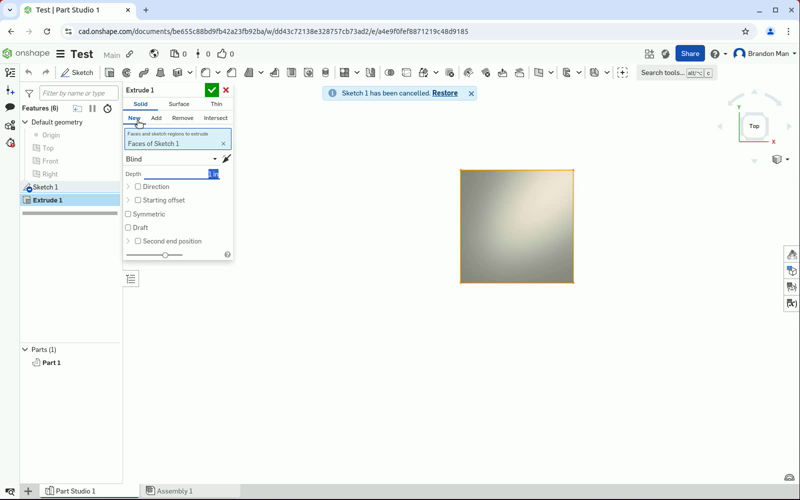
text(11.554)
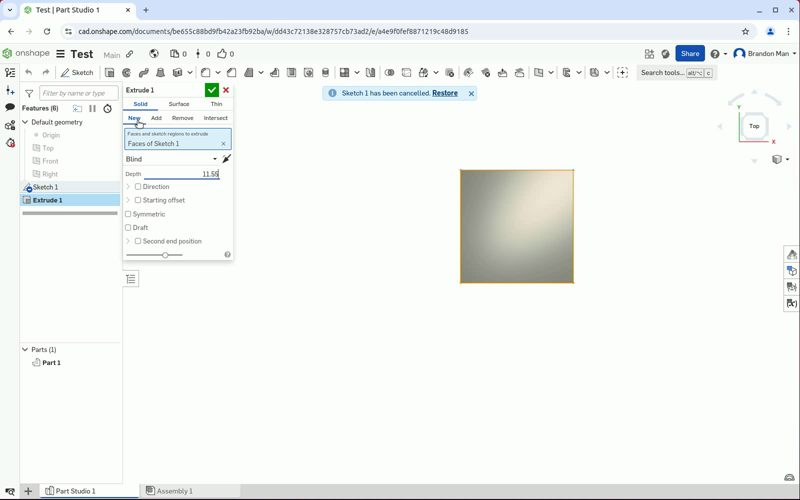
key(enter)
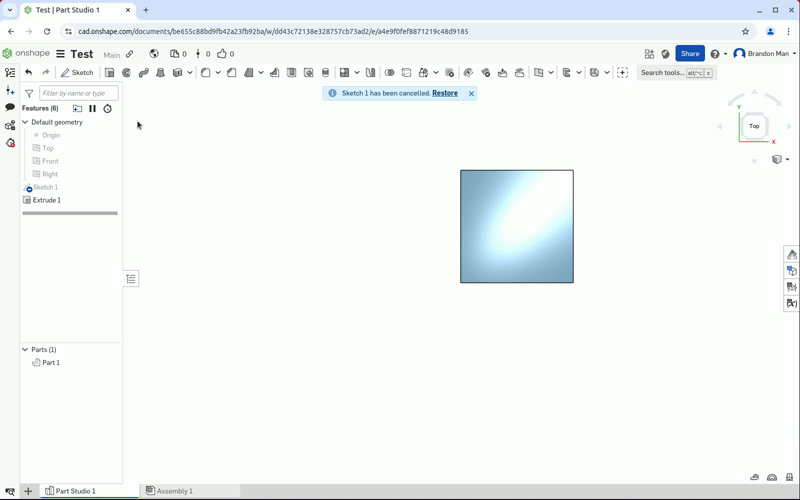
key(shift+h)
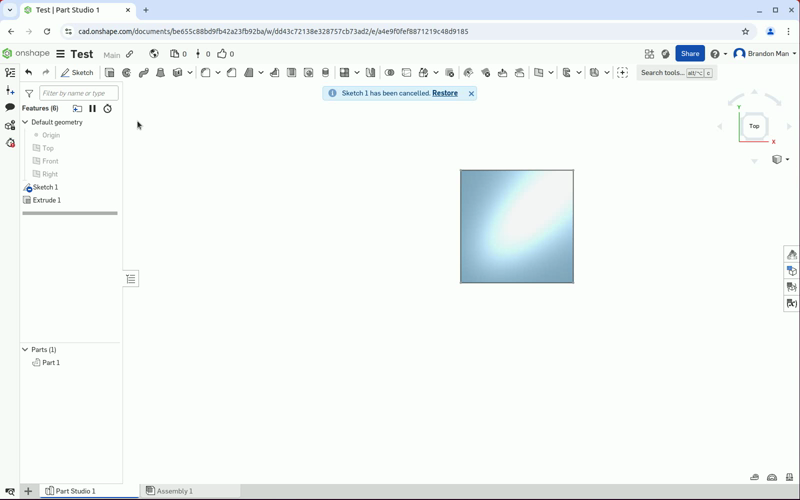
key(shift+h)
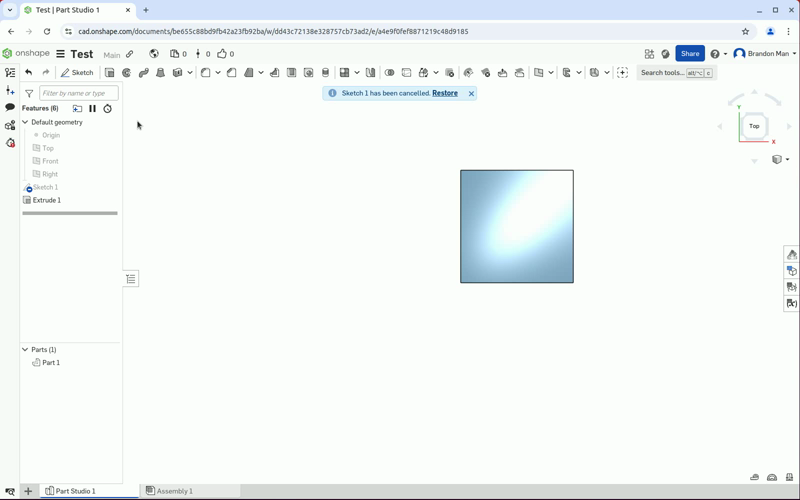
mouse_move(73, 189)
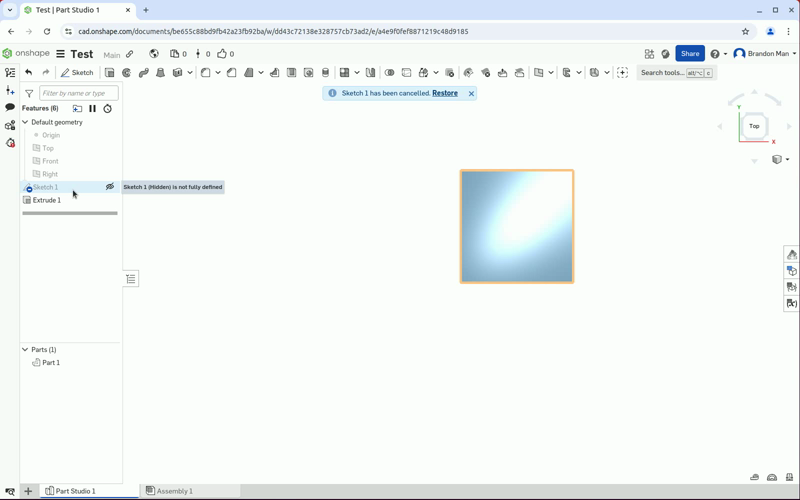
click(73, 189)
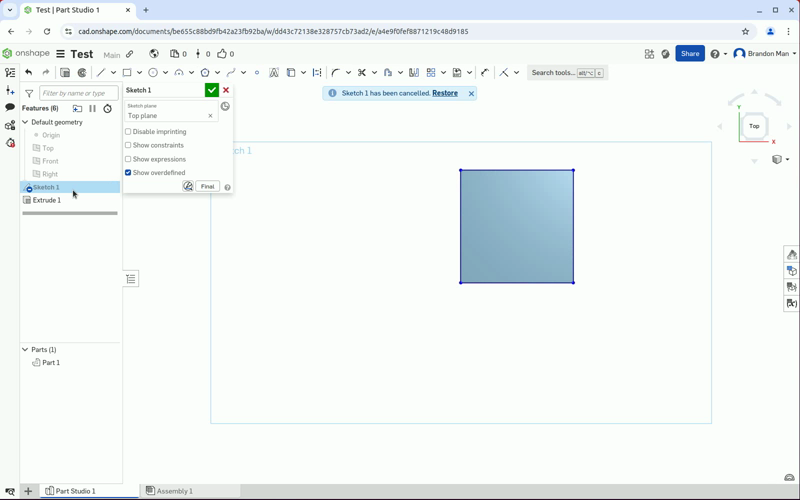
mouse_move(229, 92)
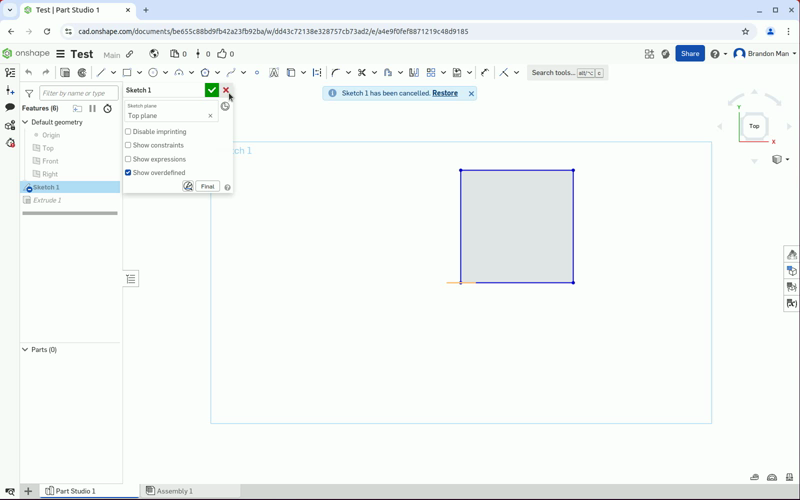
click(229, 92)
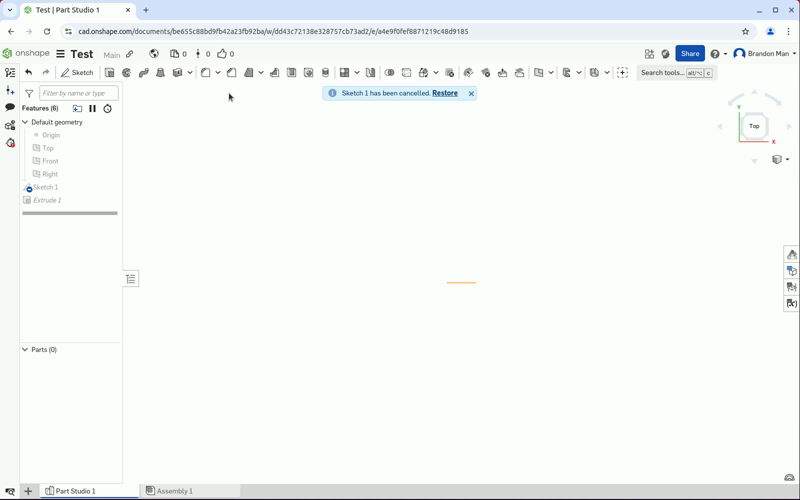
mouse_move(541, 75)
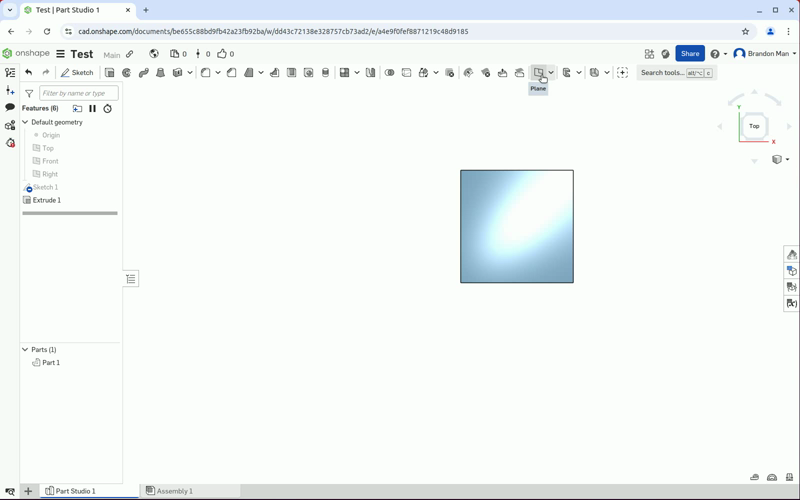
click(541, 75)
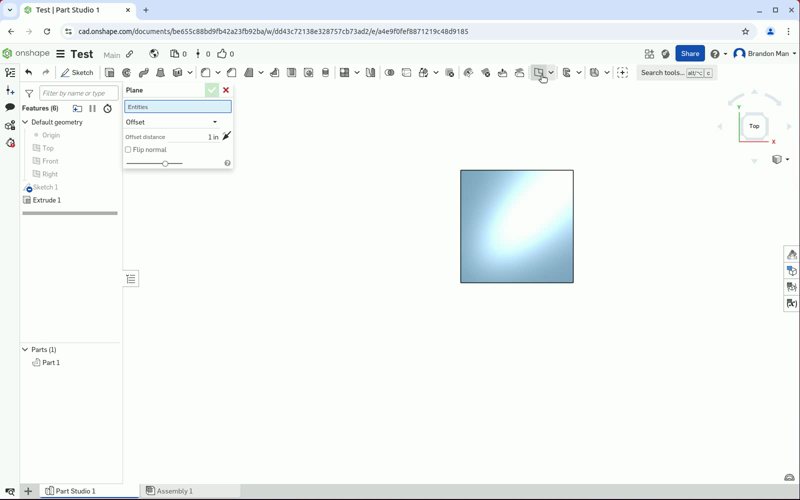
mouse_move(73, 150)
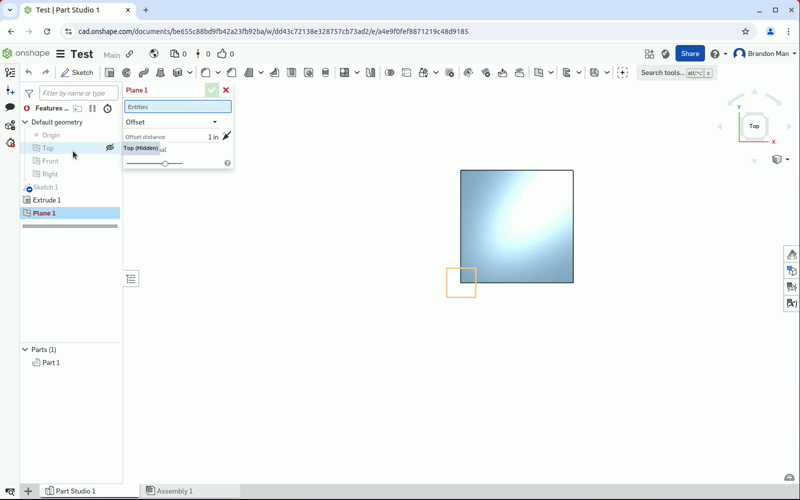
click(73, 150)
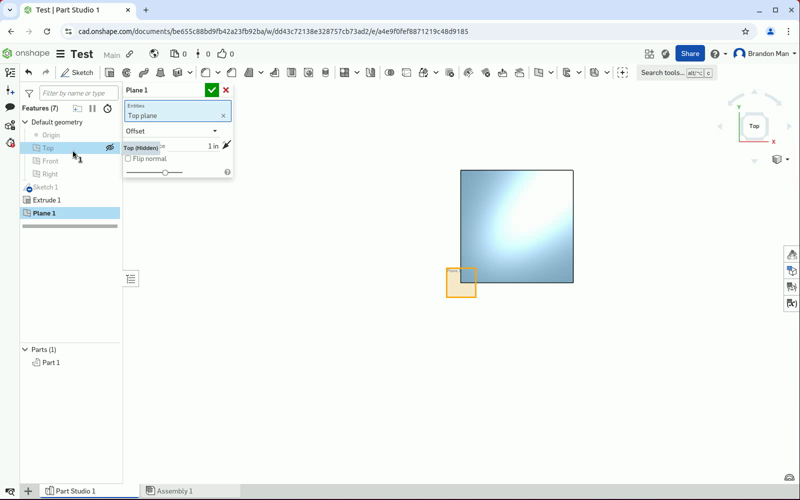
key(tab, 2)
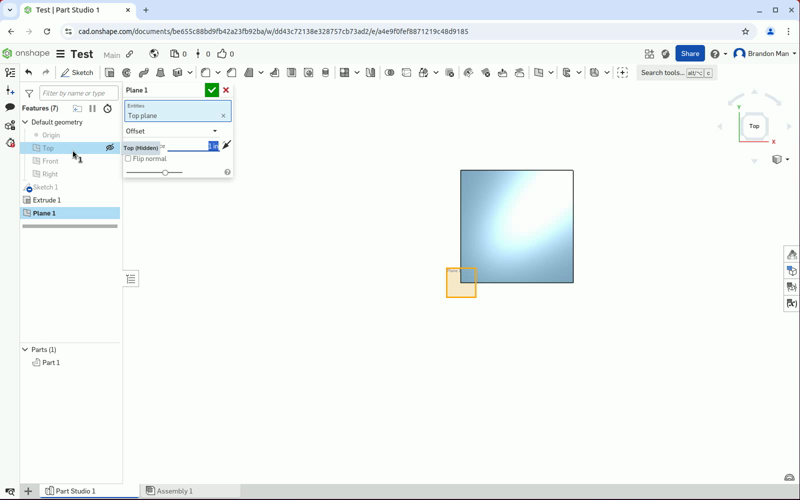
text(11.554)
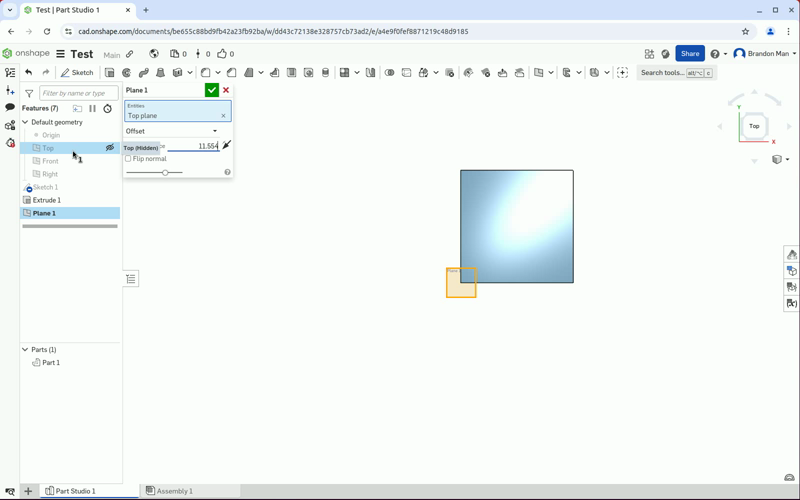
key(enter, 2)
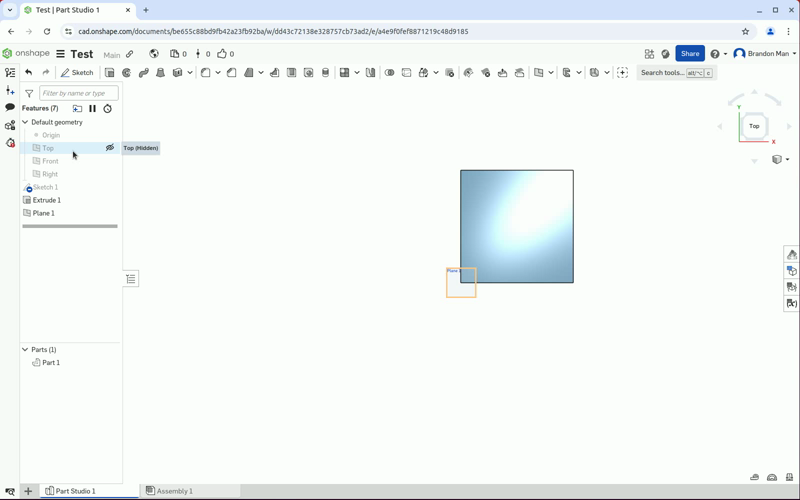
key(shift+s)
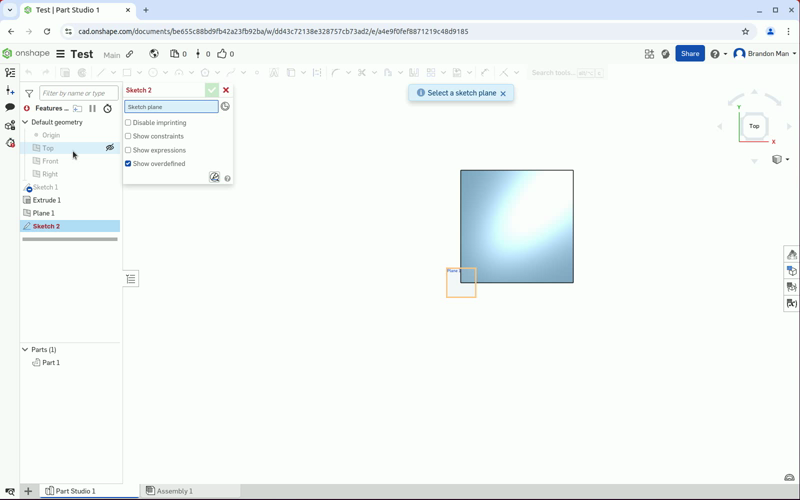
mouse_move(73, 215)
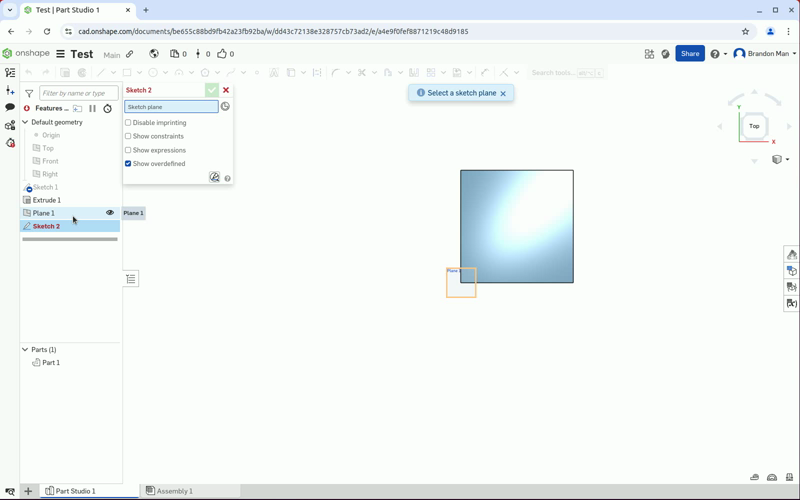
click(73, 215)
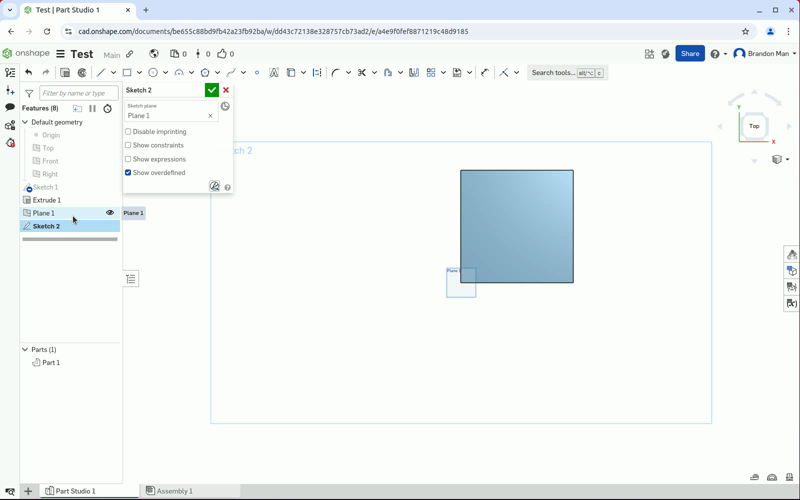
mouse_move(73, 352)
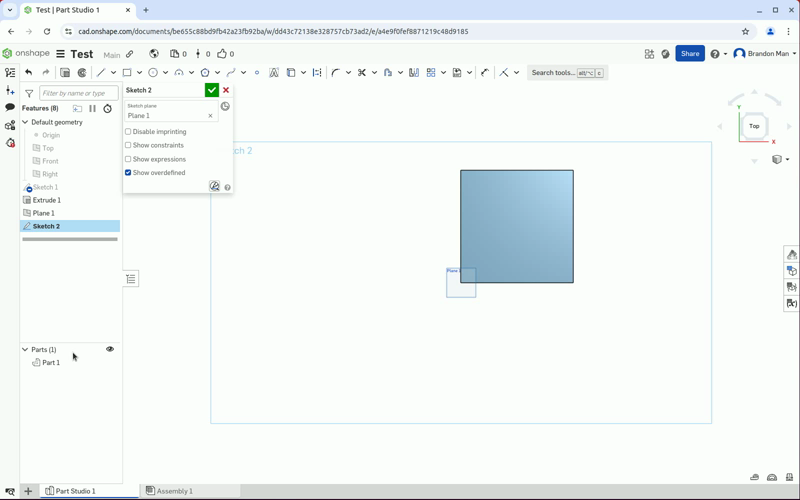
key(y)
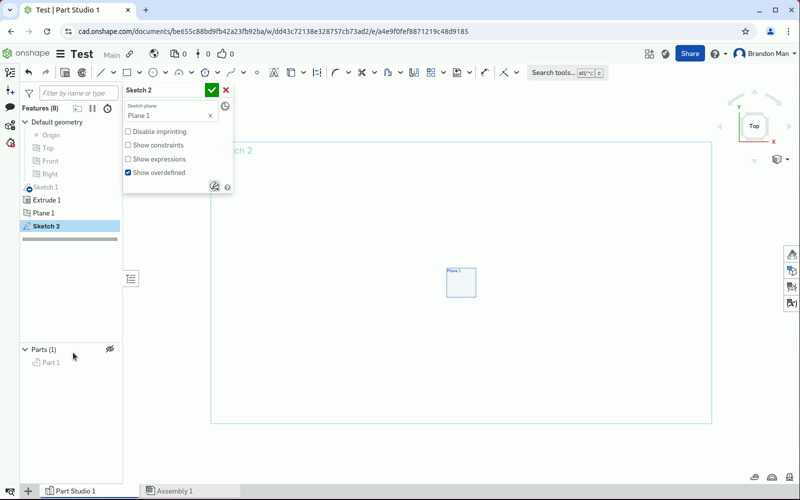
key(c)
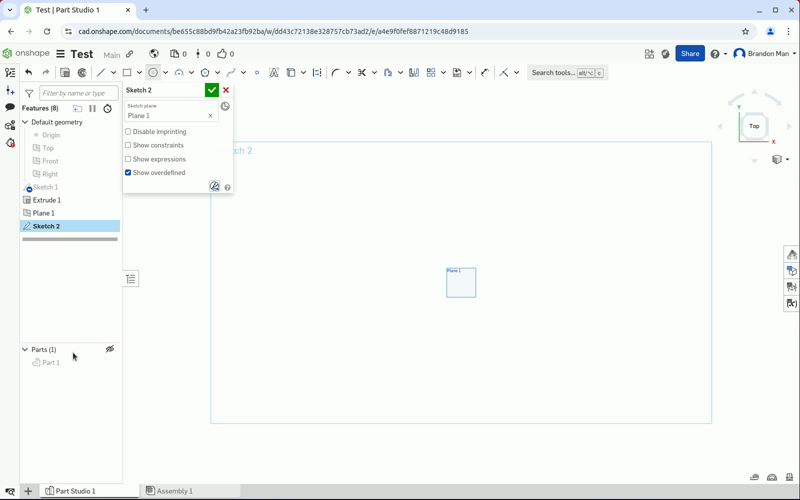
key_down(shift)
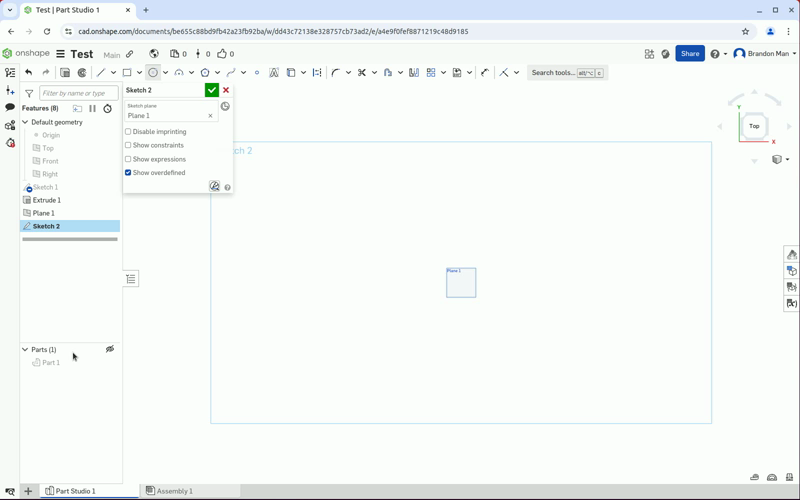
mouse_move(517, 226)
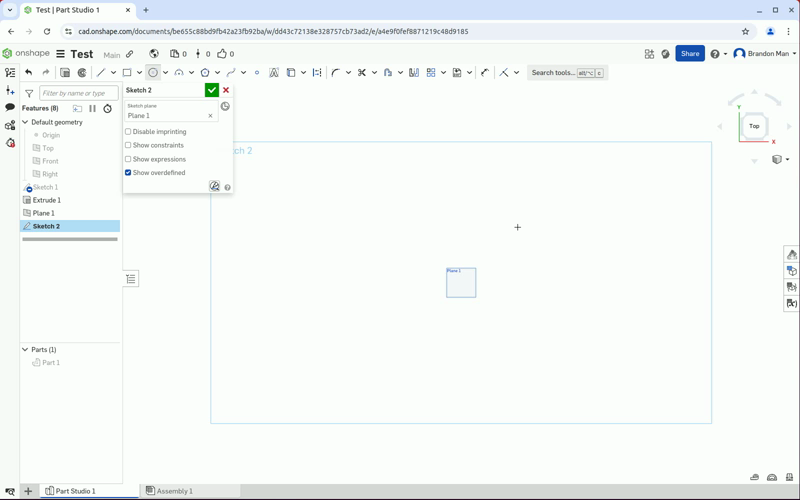
click(517, 226)
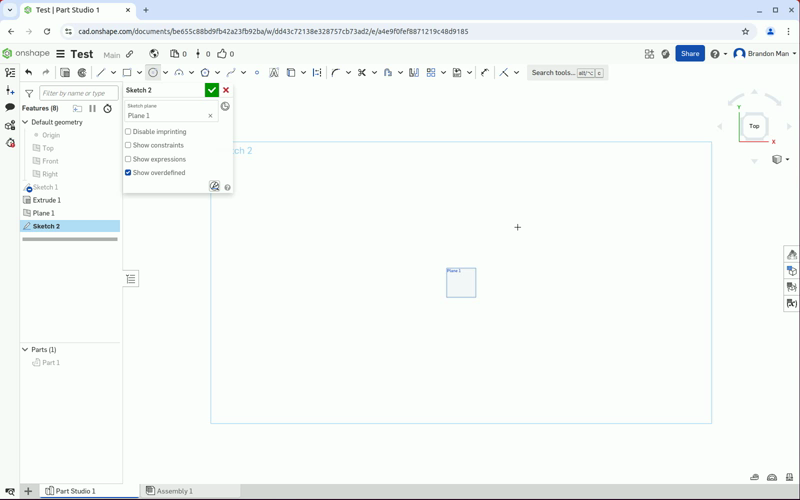
key_up(shift)
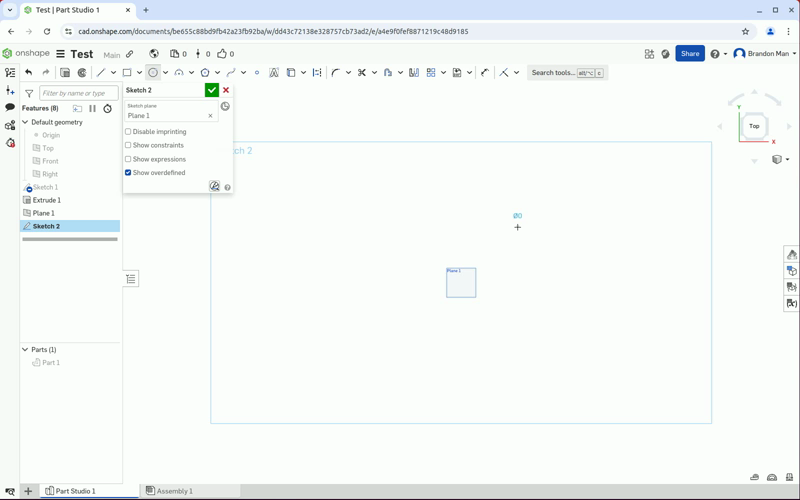
mouse_move(532, 226)
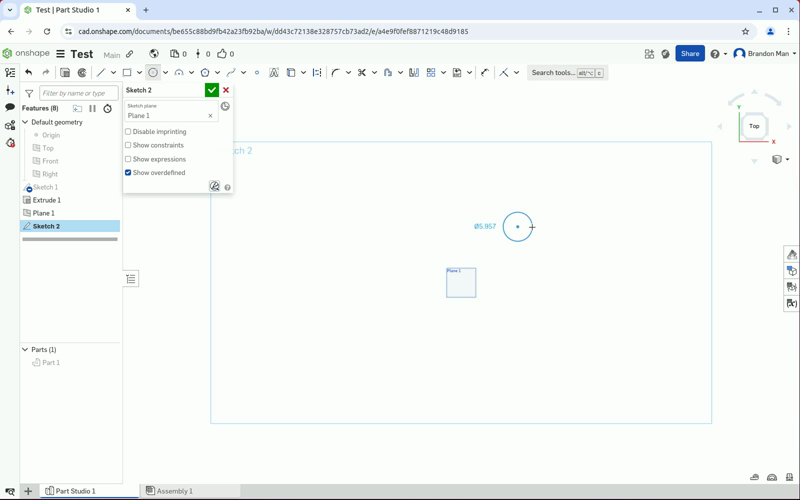
click(532, 226)
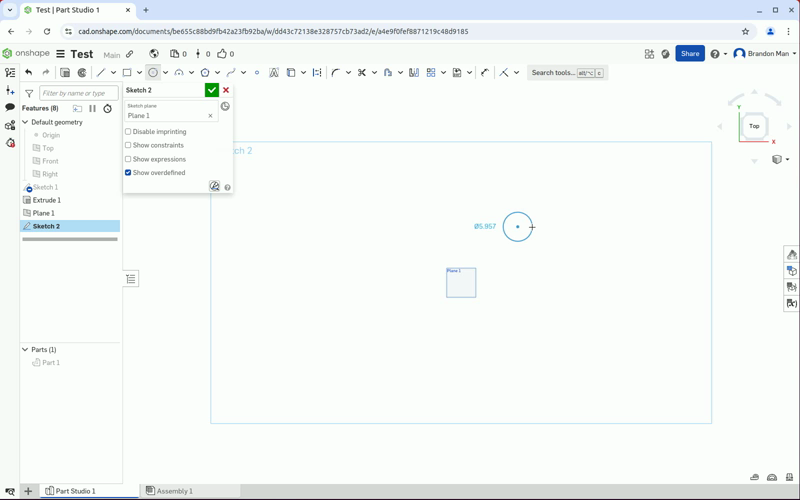
key(esc)
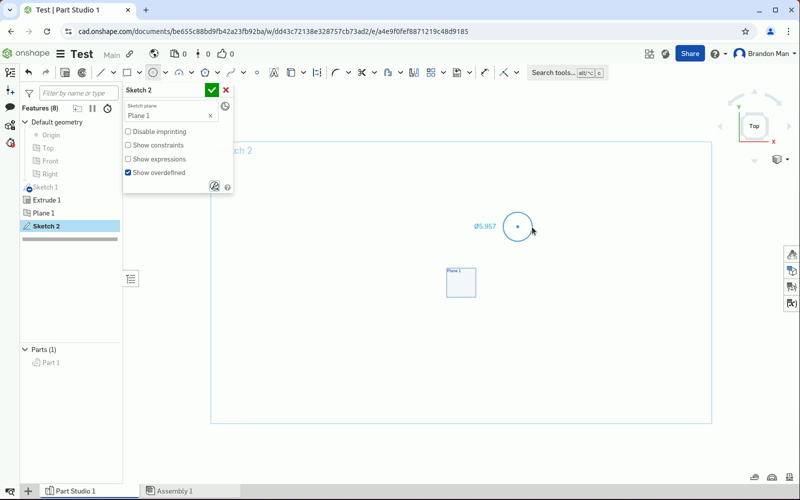
mouse_move(510, 231)
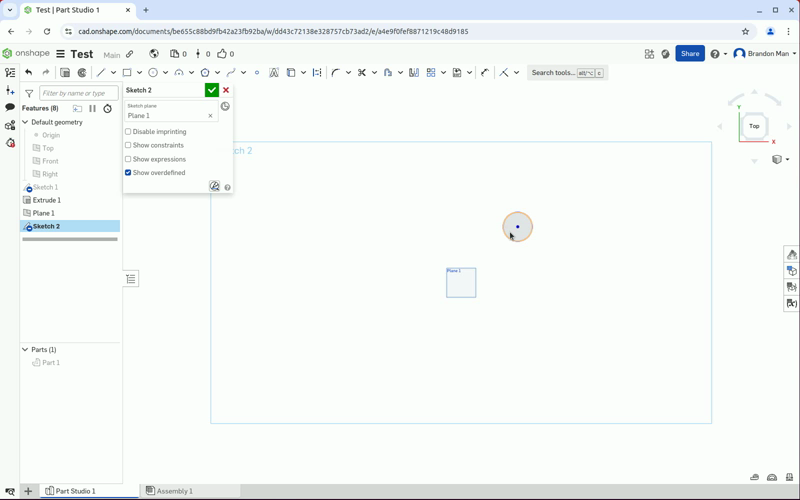
scroll(6)
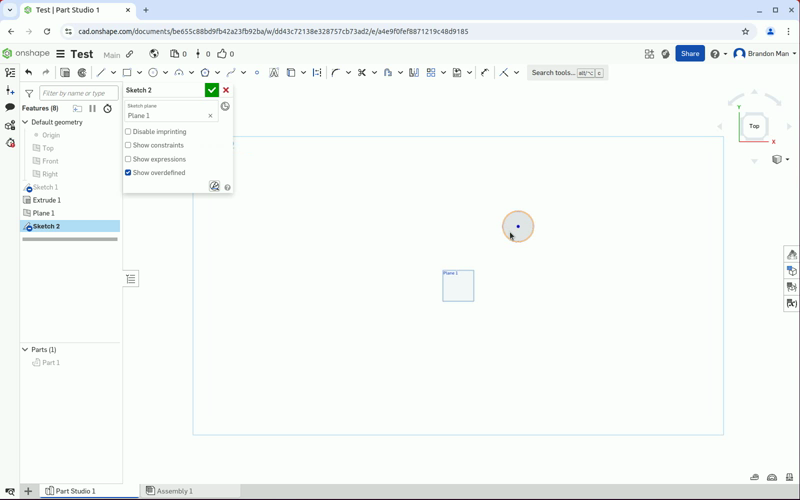
scroll(6)
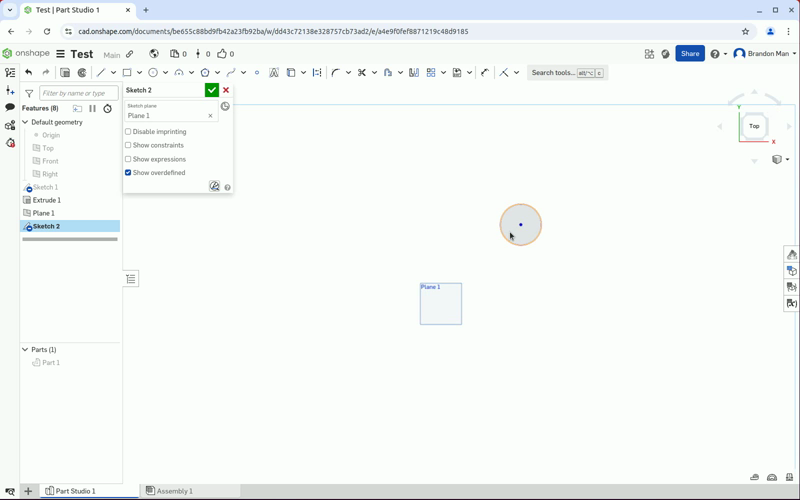
scroll(6)
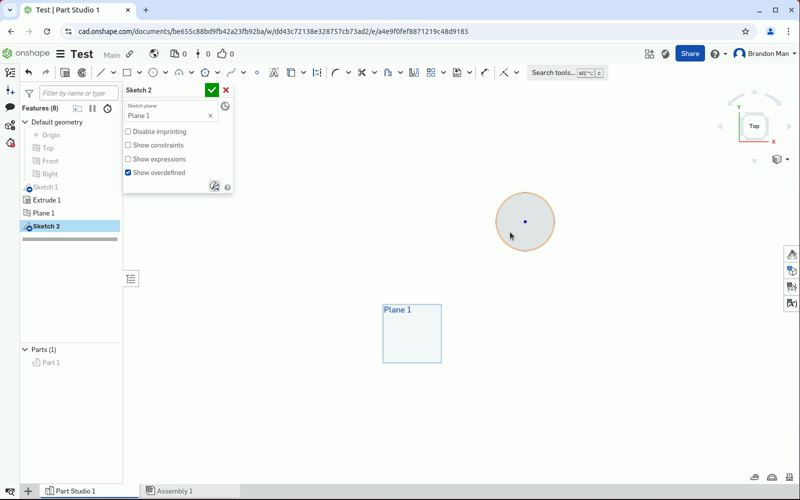
scroll(6)
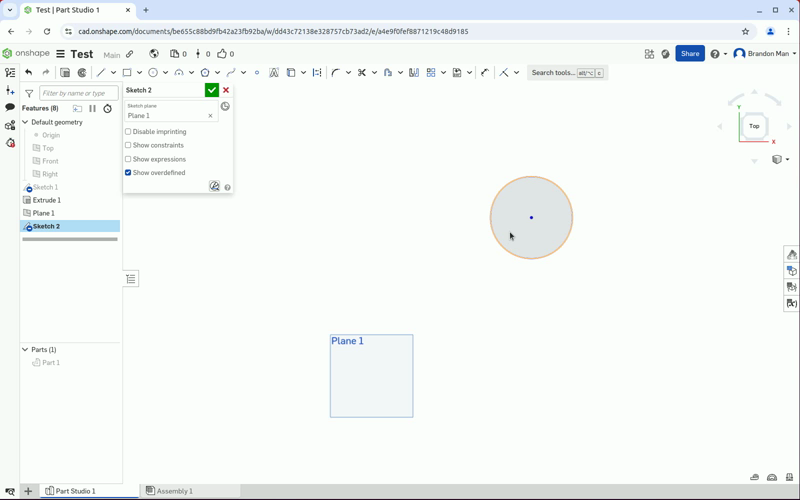
scroll(6)
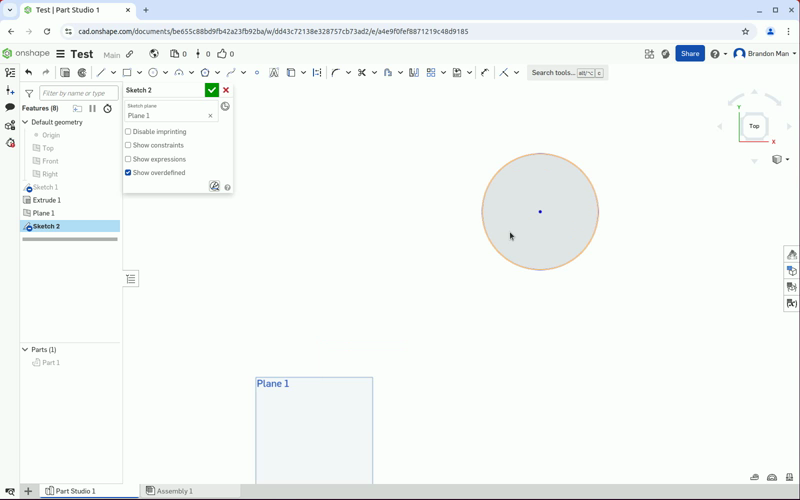
scroll(6)
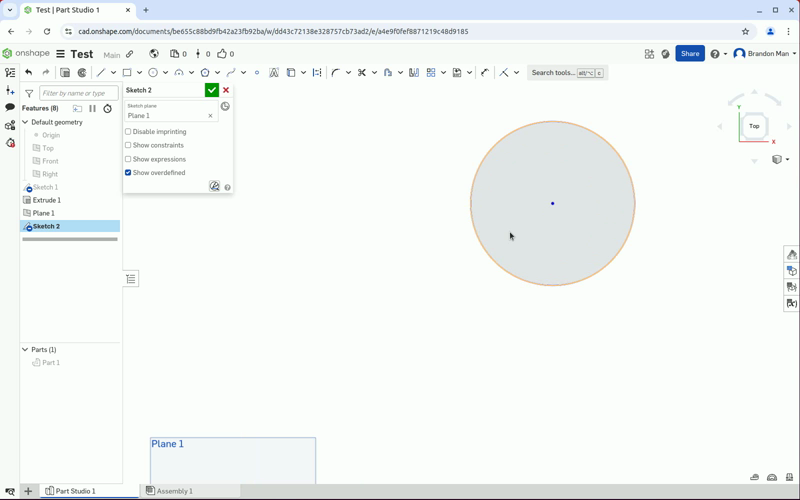
scroll(6)
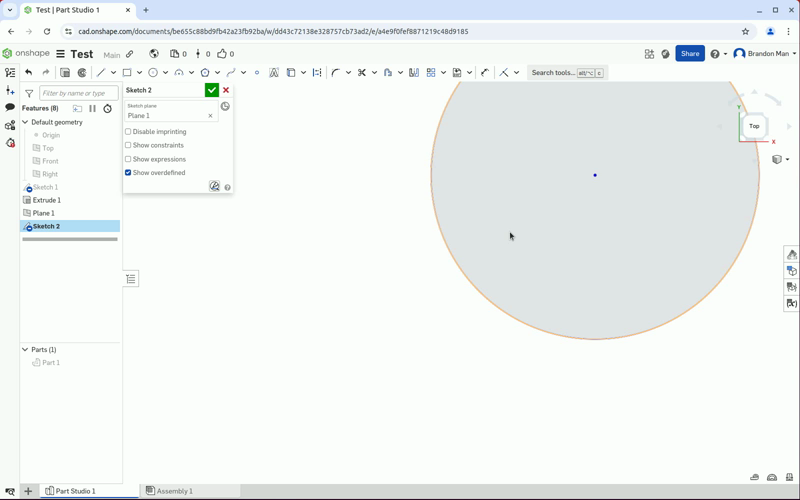
click(510, 231)
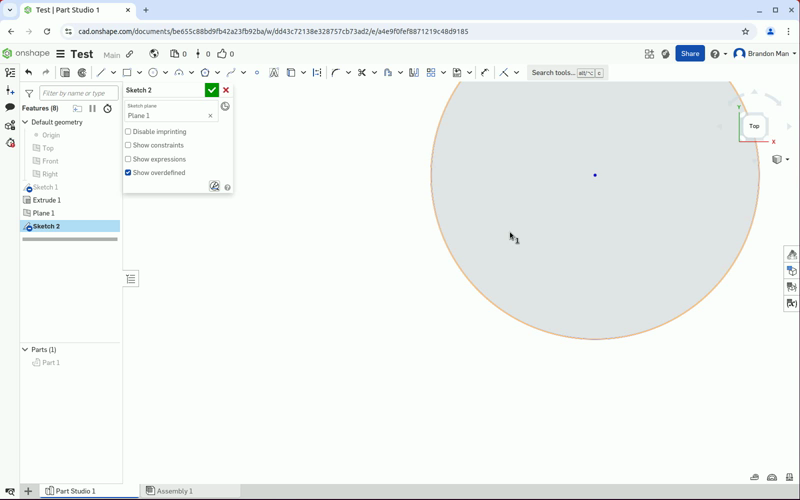
scroll(-6)
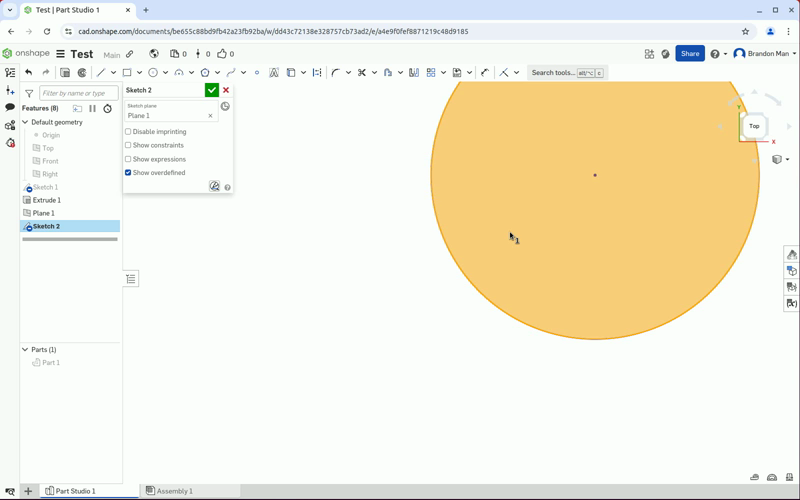
scroll(-6)
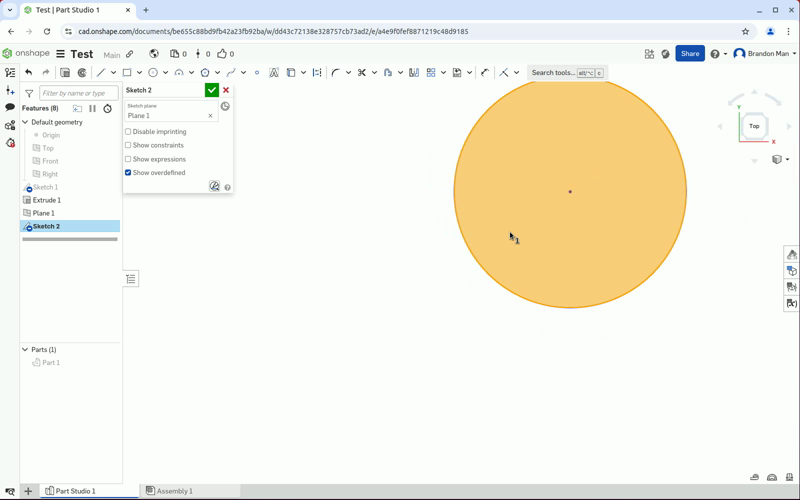
scroll(-6)
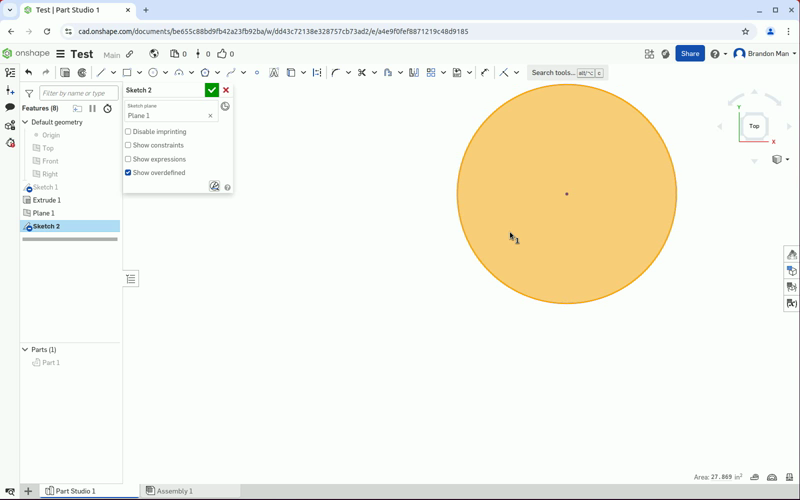
scroll(-6)
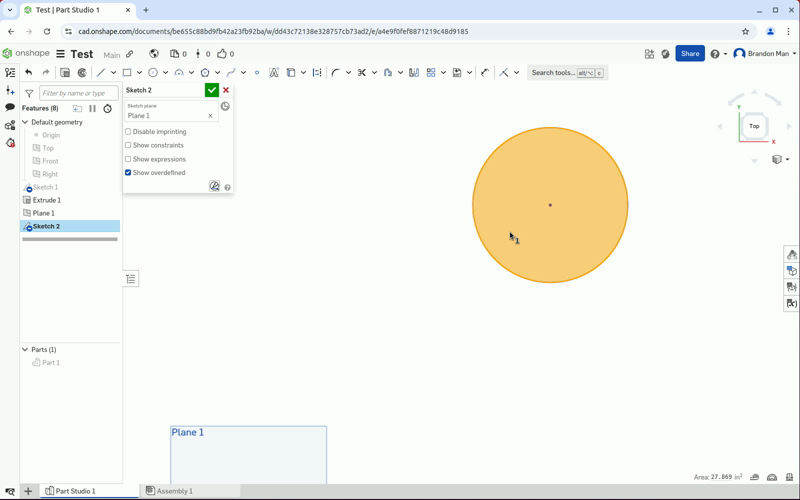
scroll(-6)
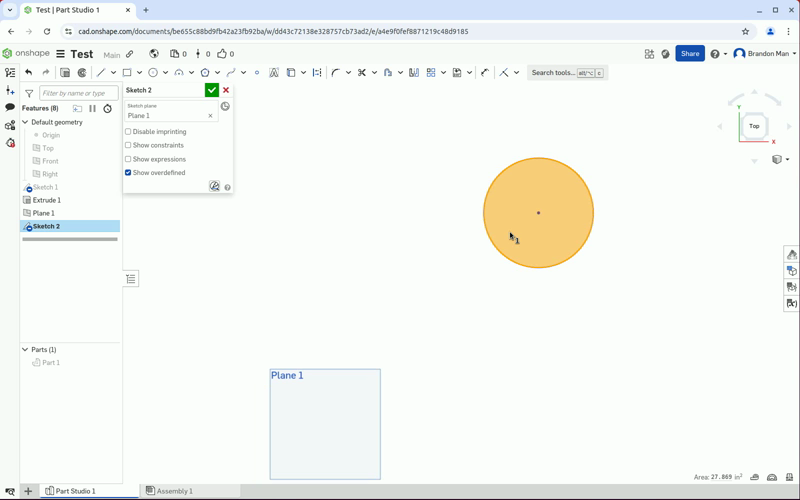
scroll(-6)
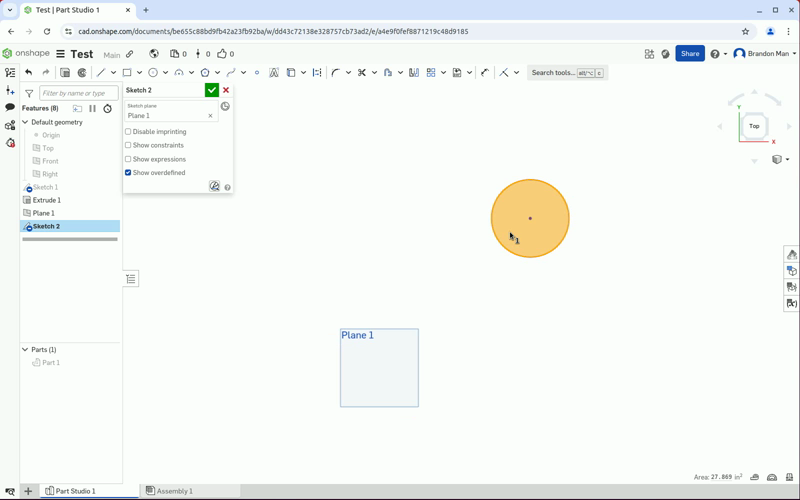
scroll(-6)
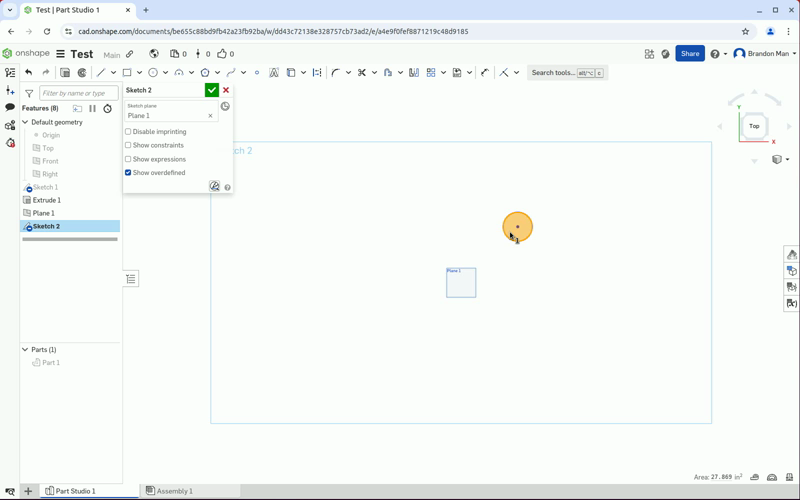
mouse_move(73, 352)
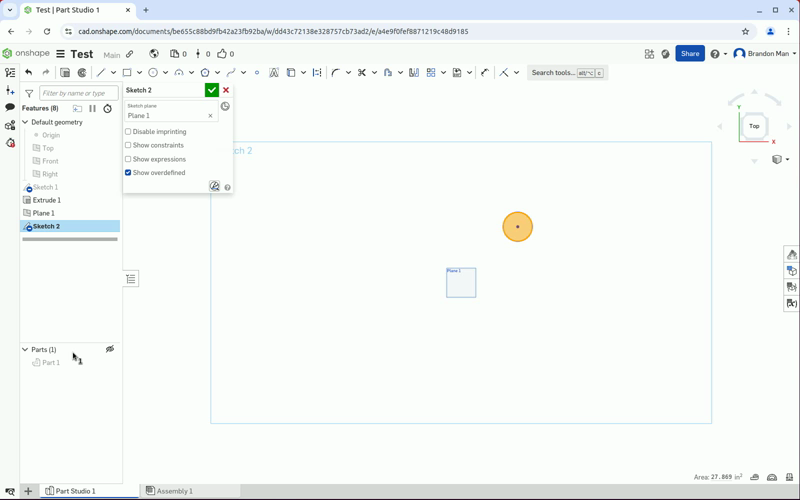
key(shift+y)
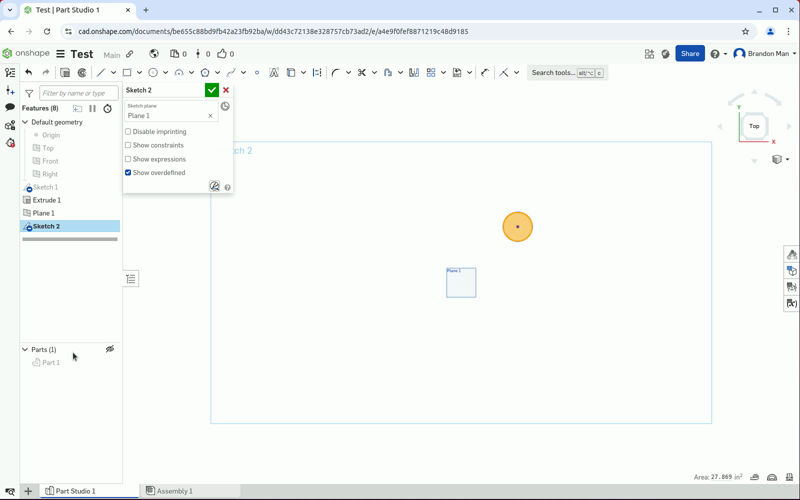
key(shift+e)
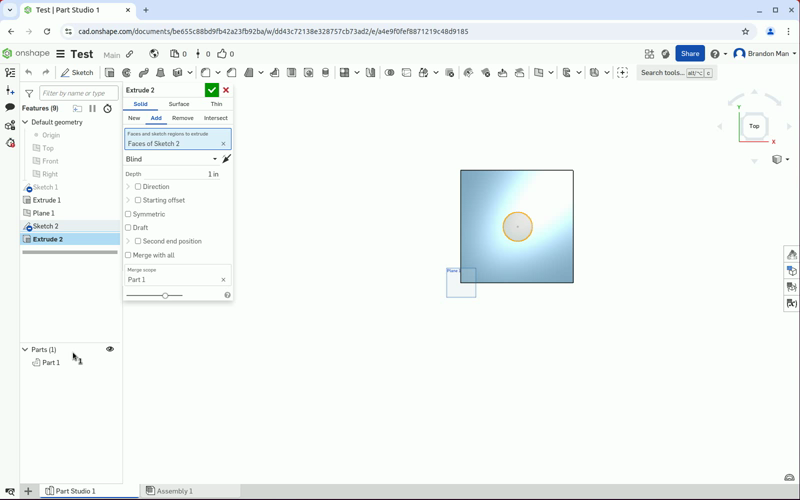
mouse_move(143, 106)
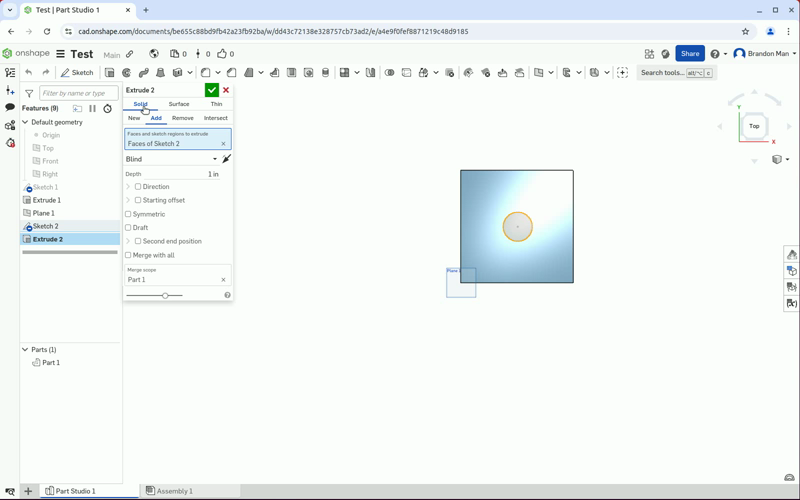
click(143, 106)
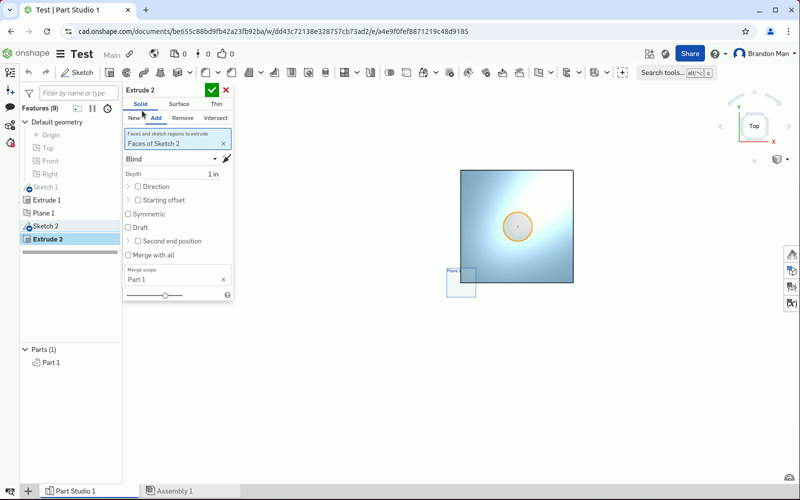
mouse_move(137, 120)
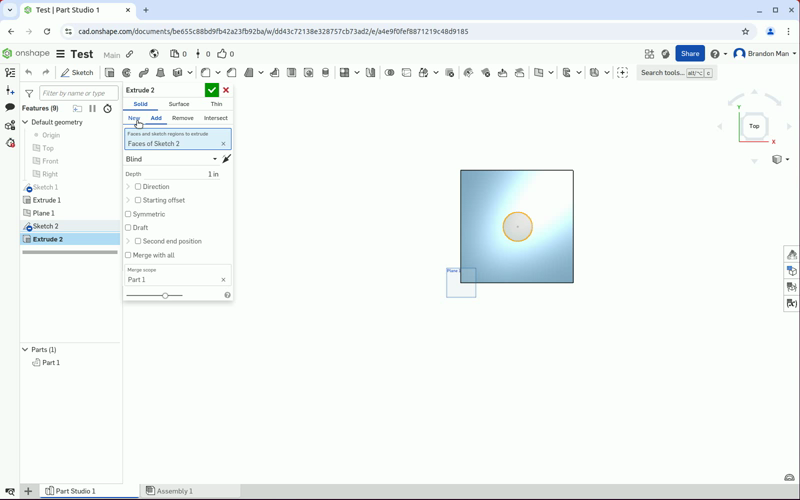
click(137, 120)
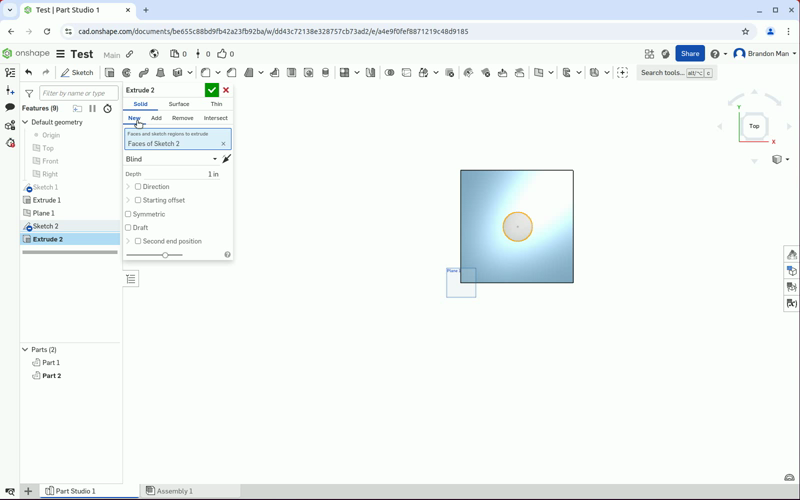
key(tab, 4)
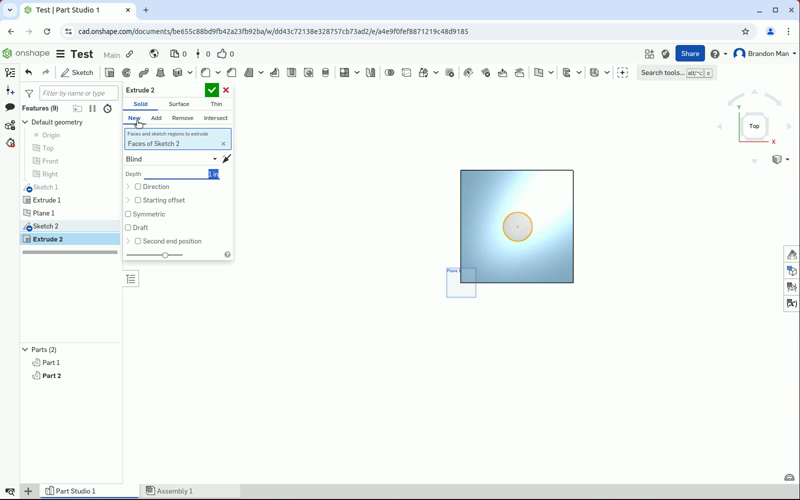
text(11.554)
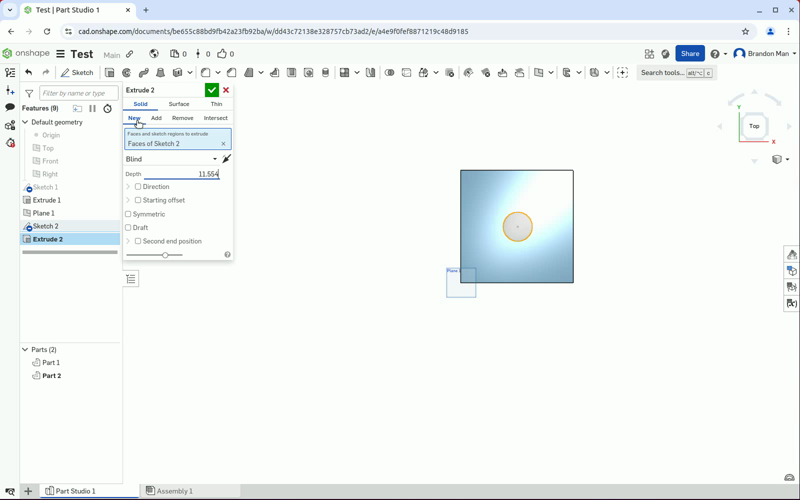
key(enter)
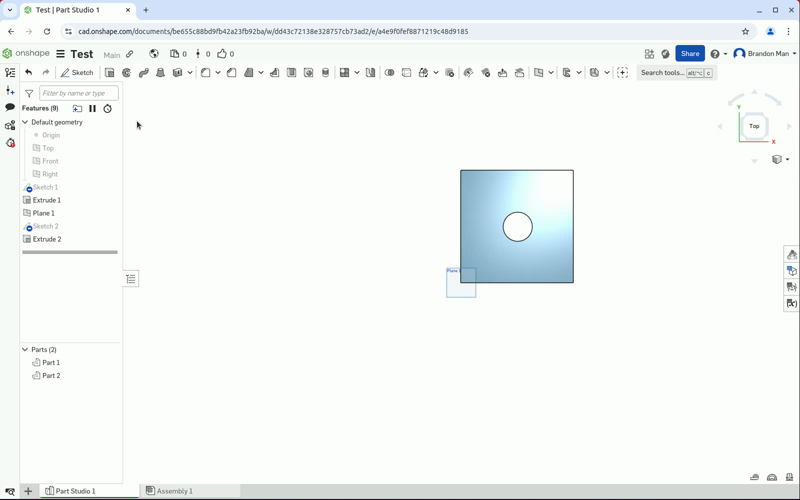
key(shift+h)
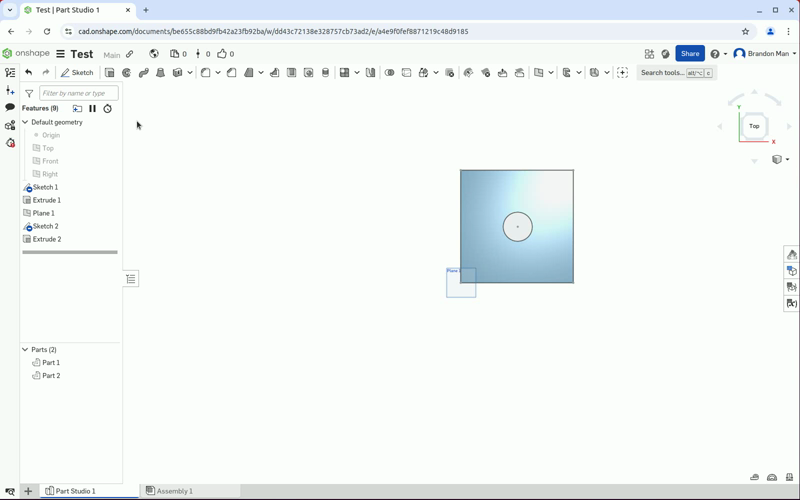
key(shift+h)
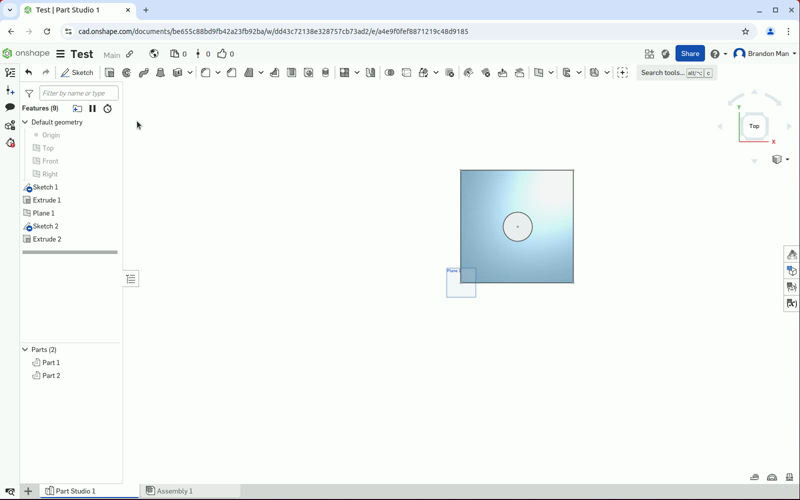
key(shift+7)
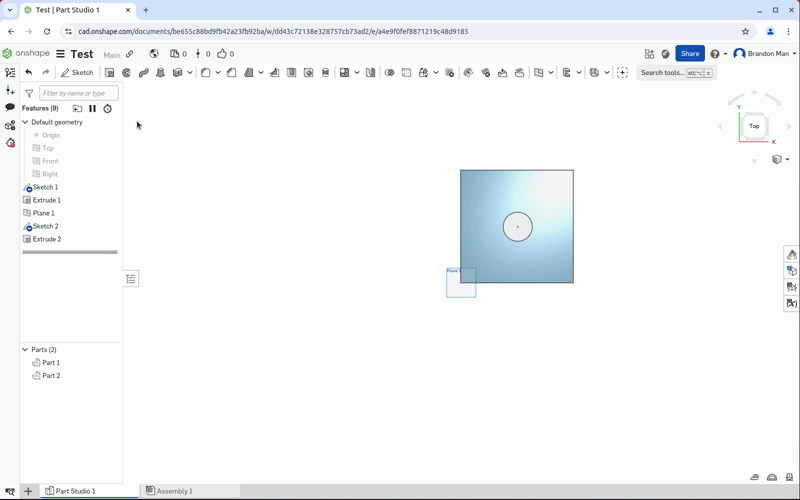
key(up, 3)
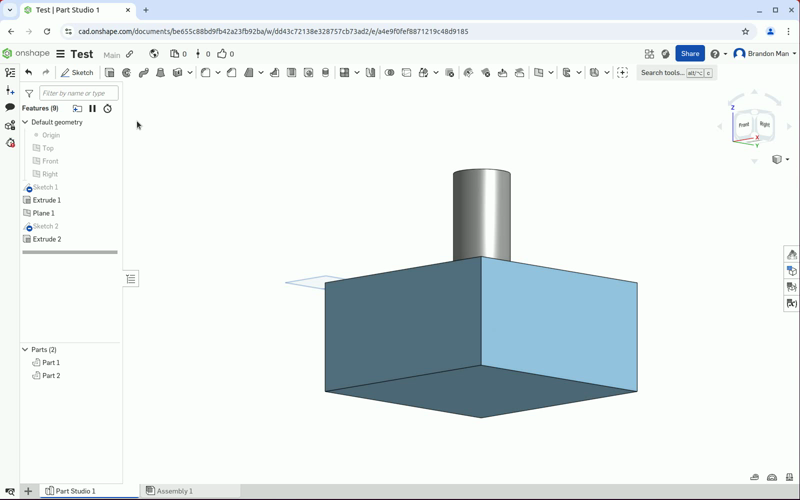
key(left, 3)
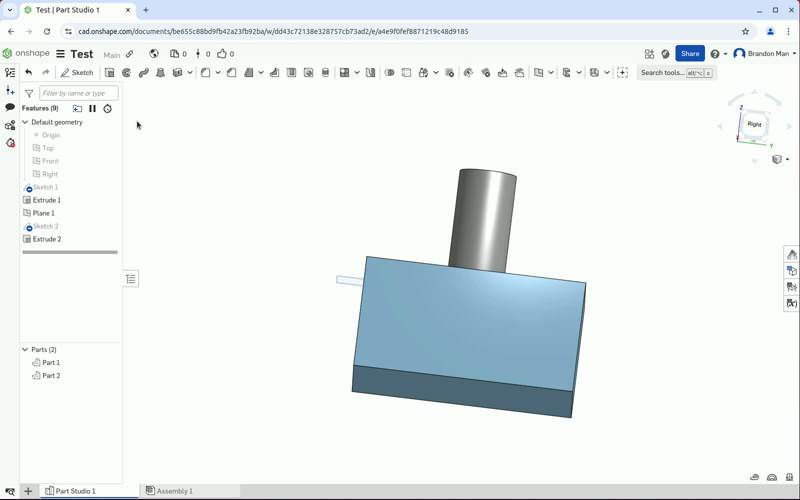
key(right, 3)
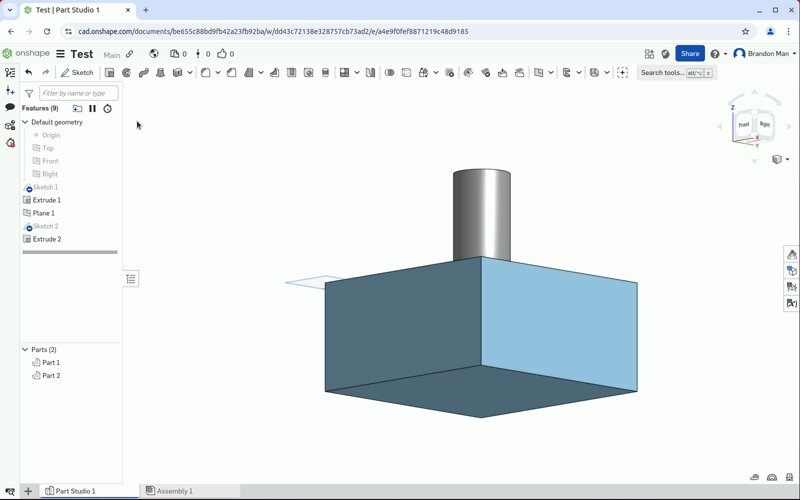
key(down, 3)
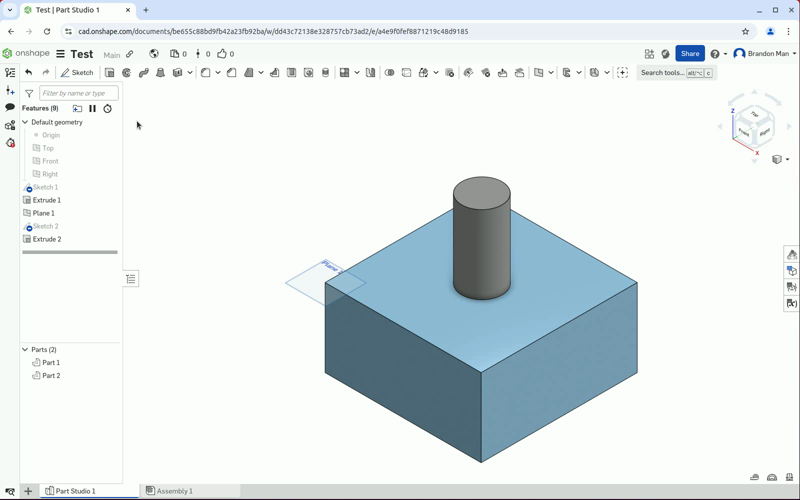
mouse_move(73, 189)
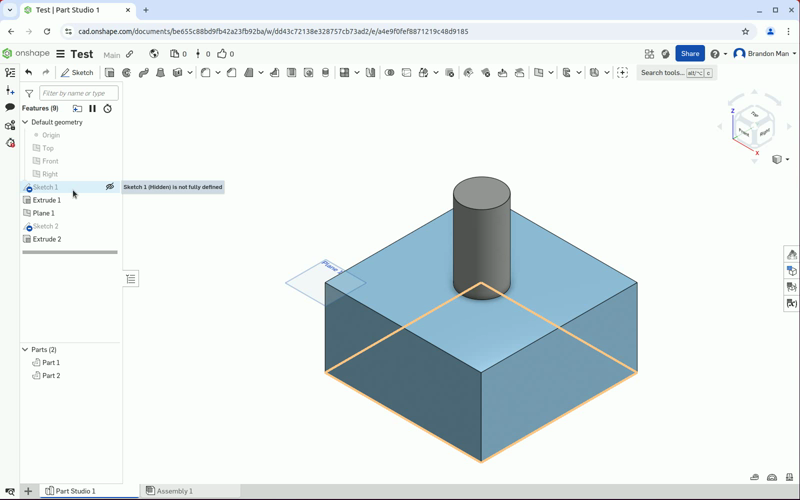
click(73, 189)